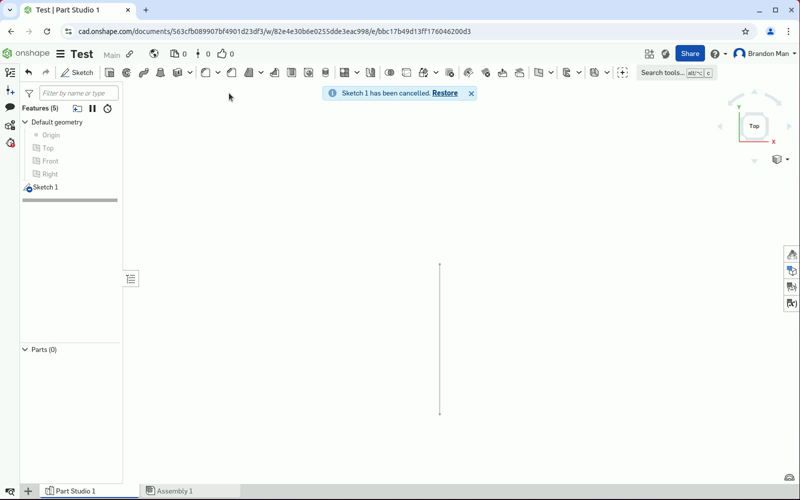
key(shift+h)
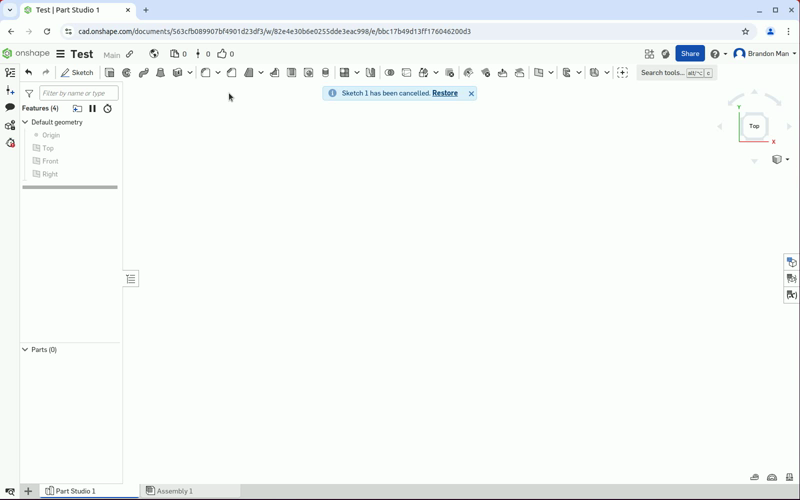
mouse_move(73, 352)
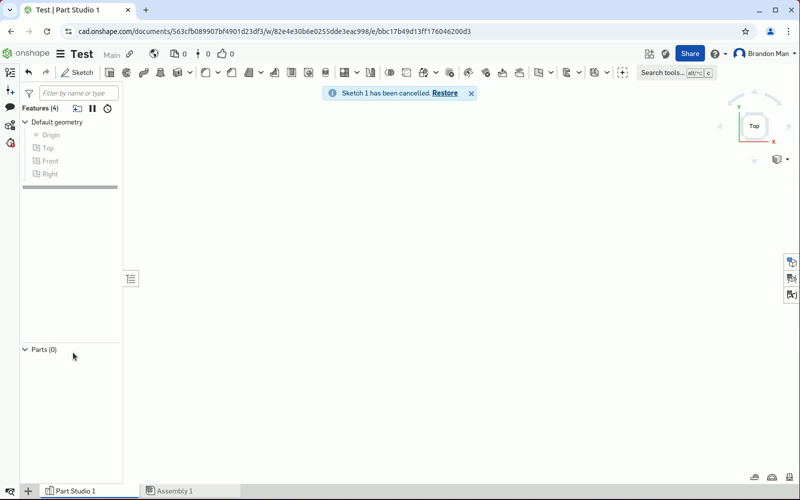
key(y)
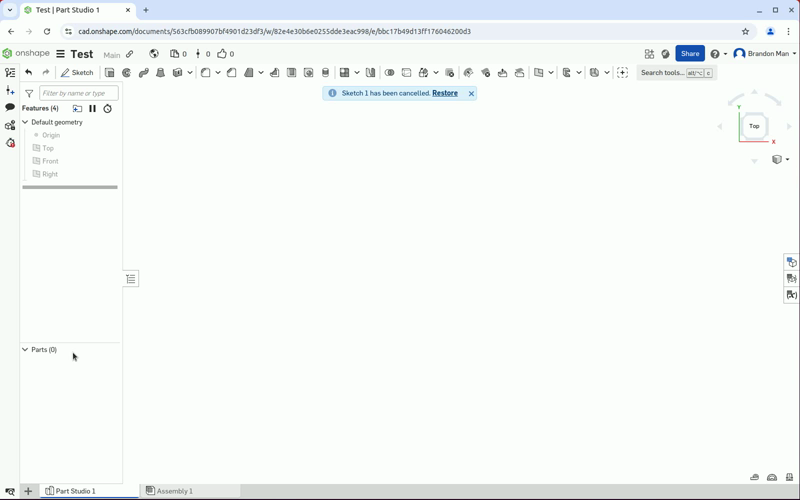
key(shift+p)
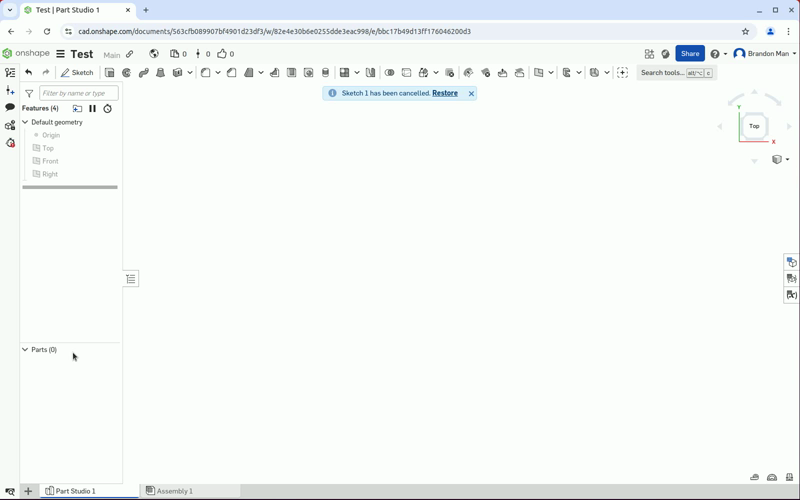
key(space)
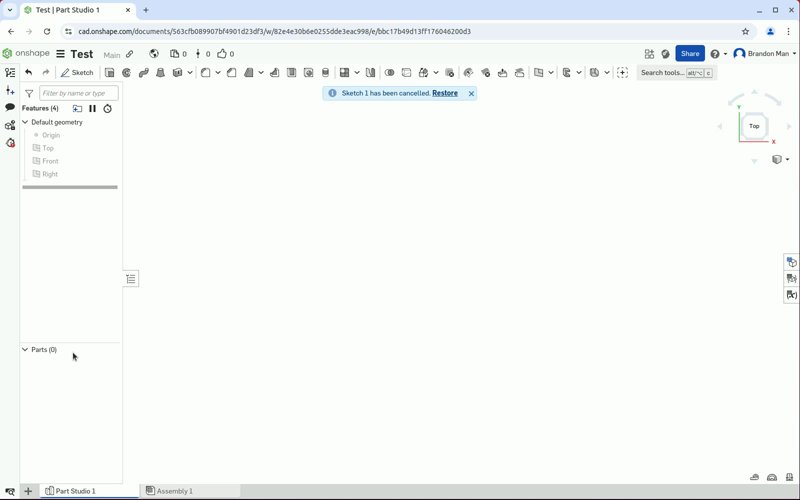
key_down(shift)
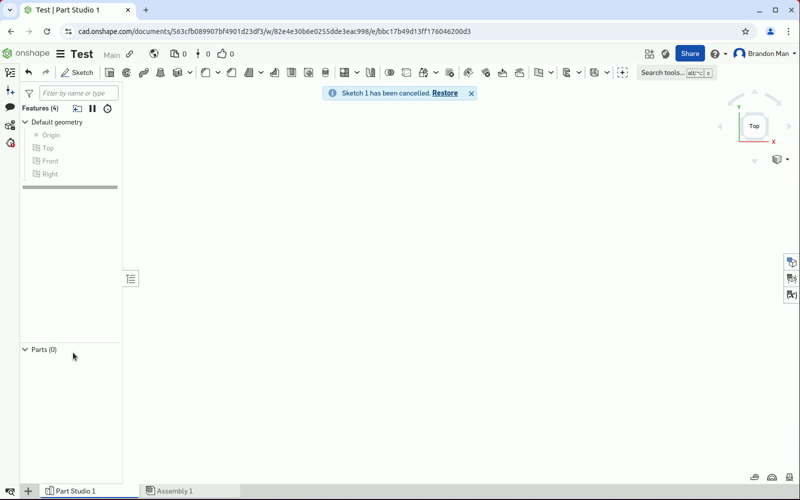
key(up)
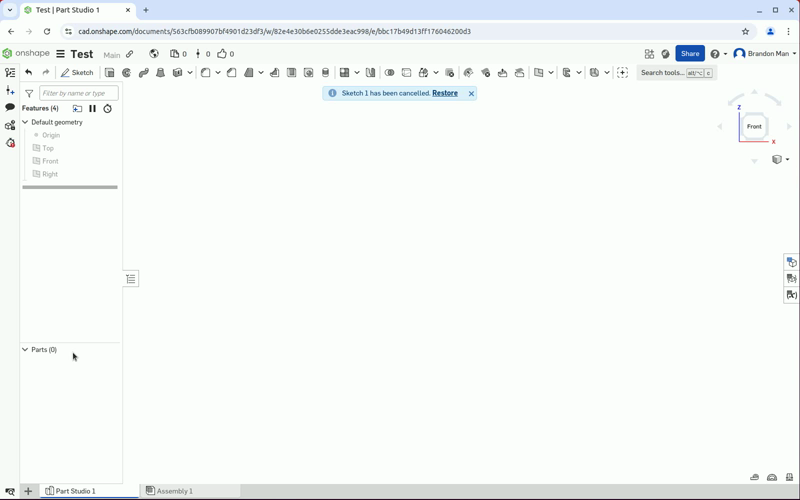
key_up(shift)
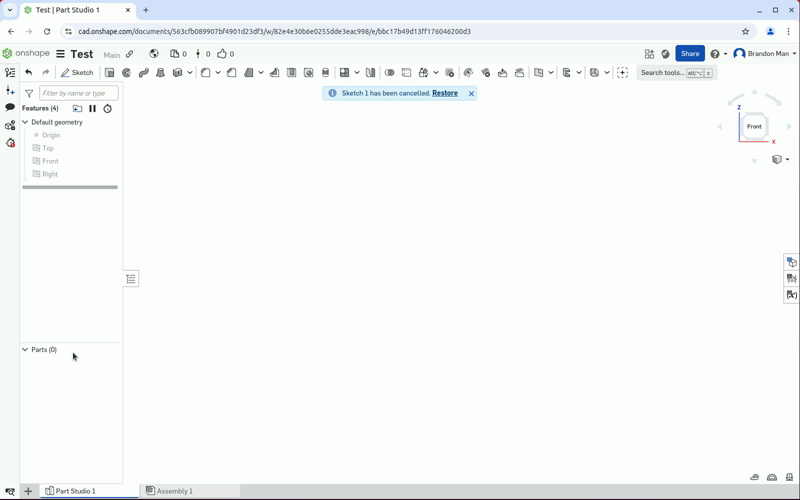
mouse_move(73, 352)
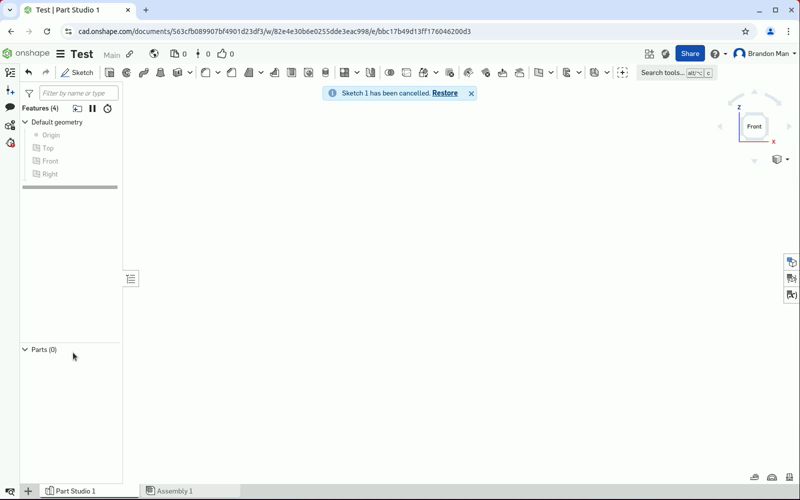
key(shift+y)
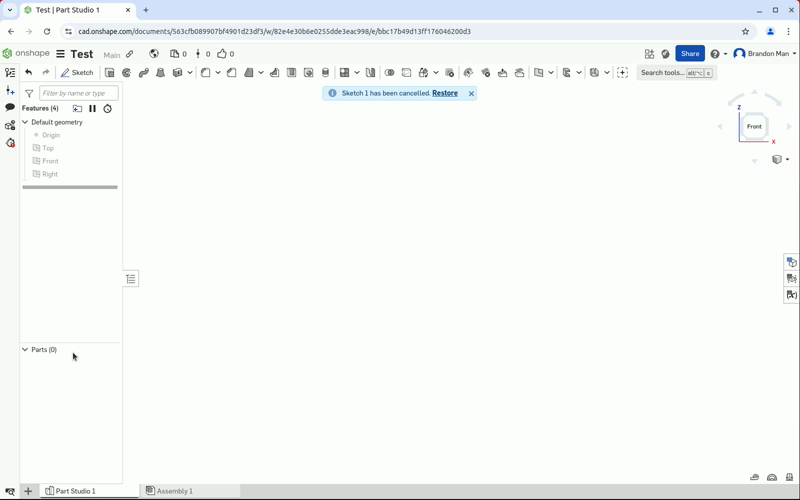
key(shift+s)
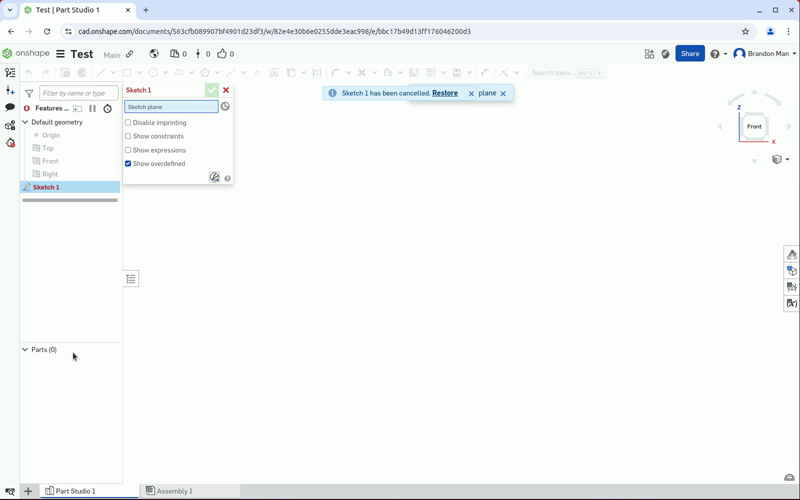
mouse_move(73, 163)
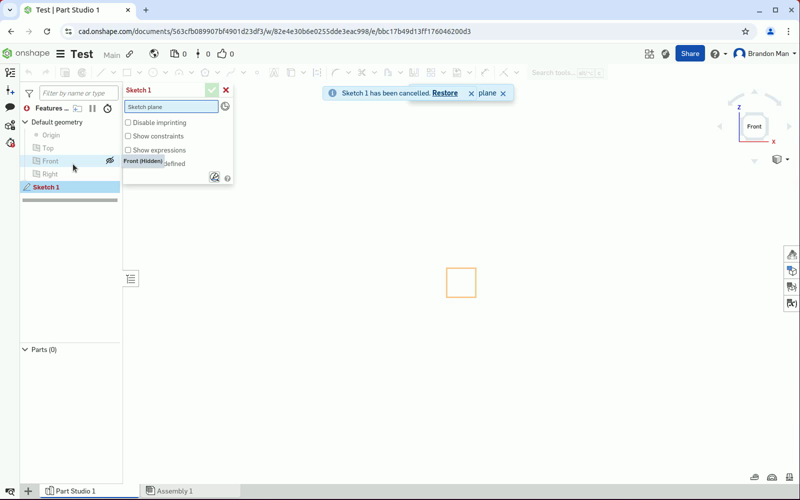
click(73, 163)
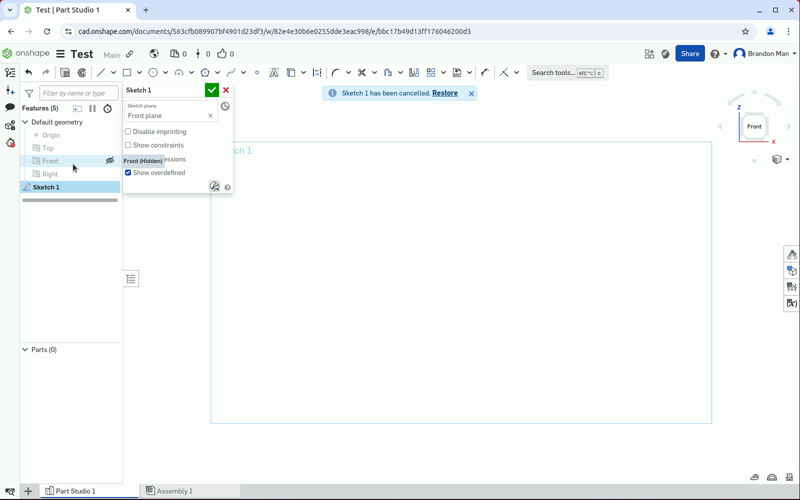
mouse_move(73, 352)
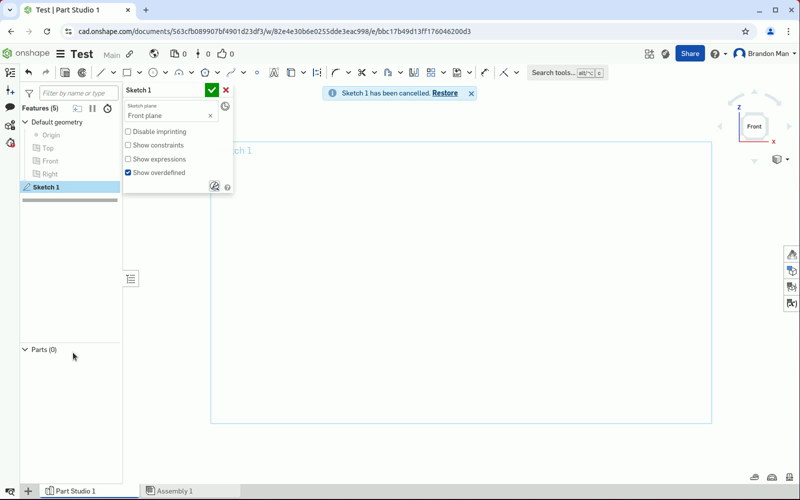
key(y)
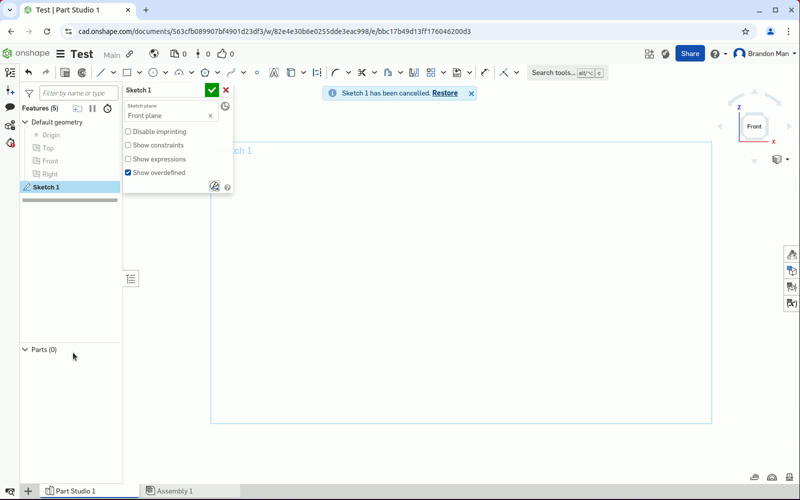
key(c)
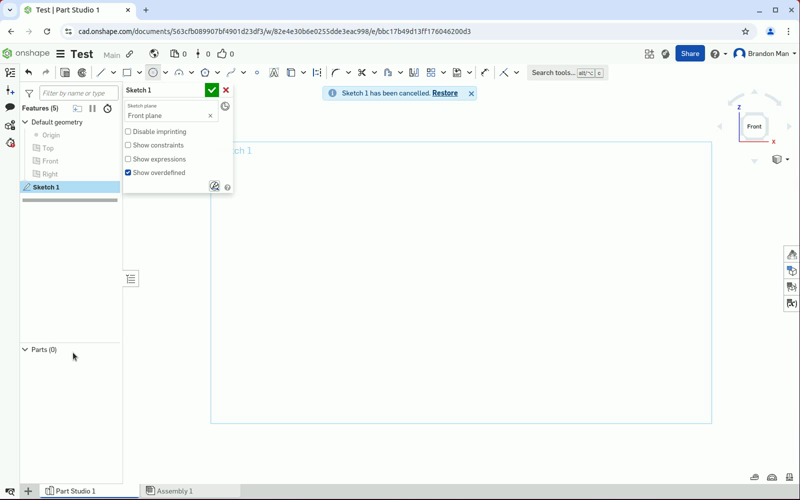
key_down(shift)
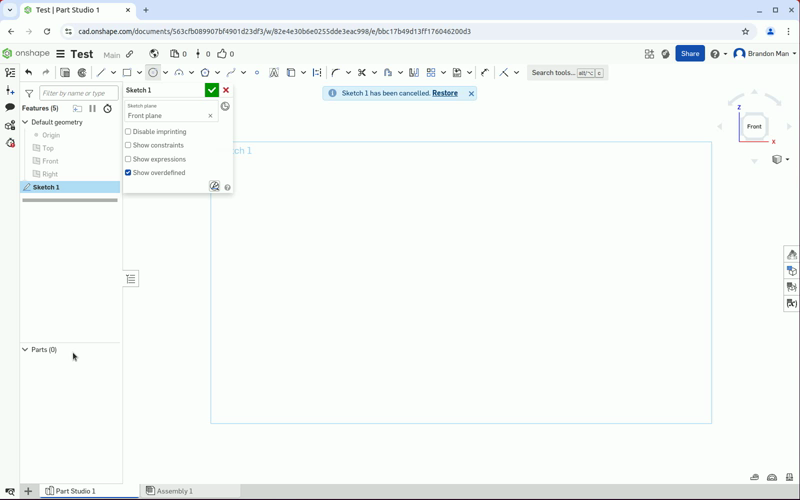
mouse_move(460, 282)
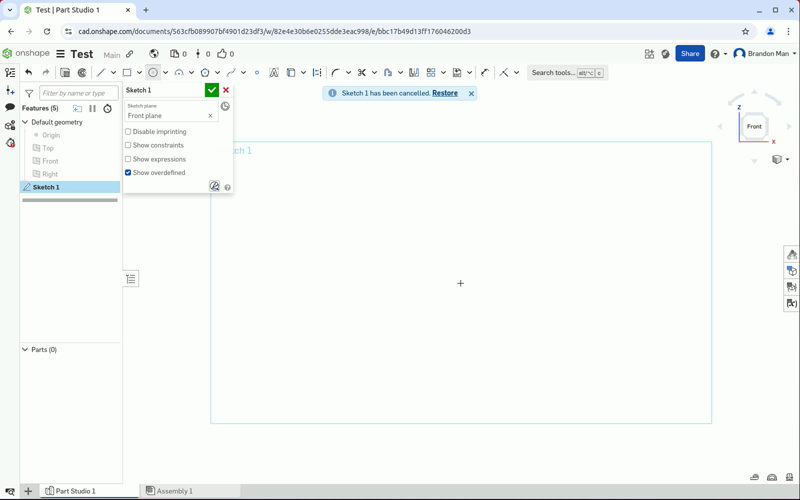
click(460, 282)
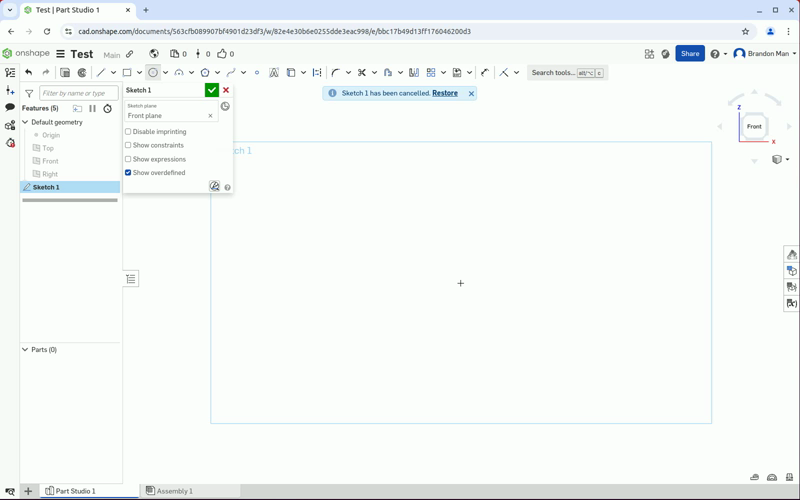
key_up(shift)
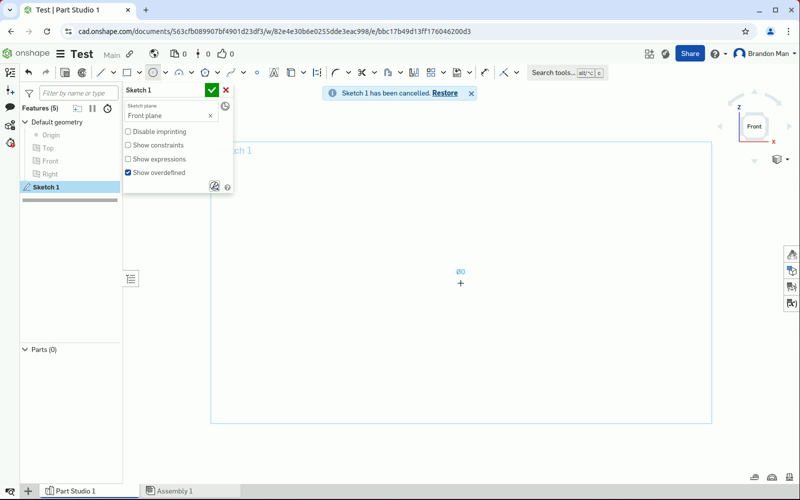
mouse_move(499, 282)
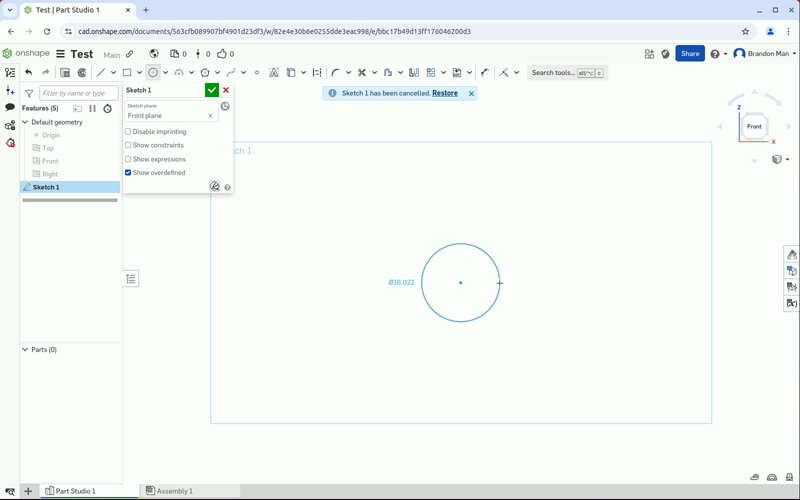
click(499, 282)
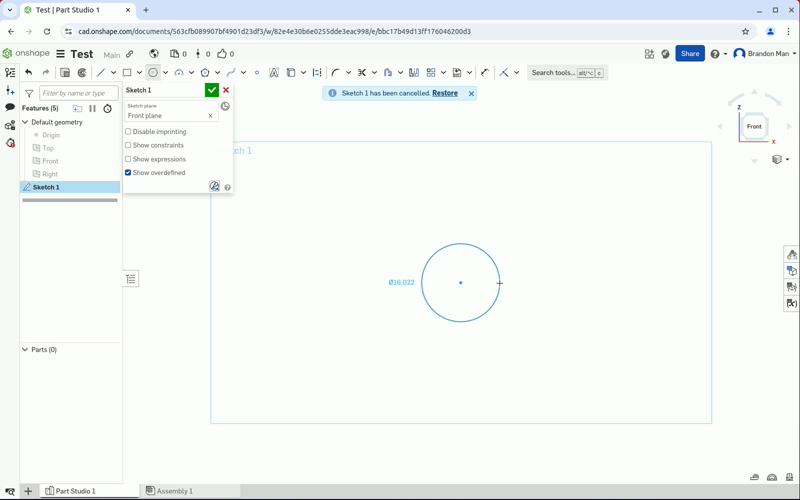
key(esc)
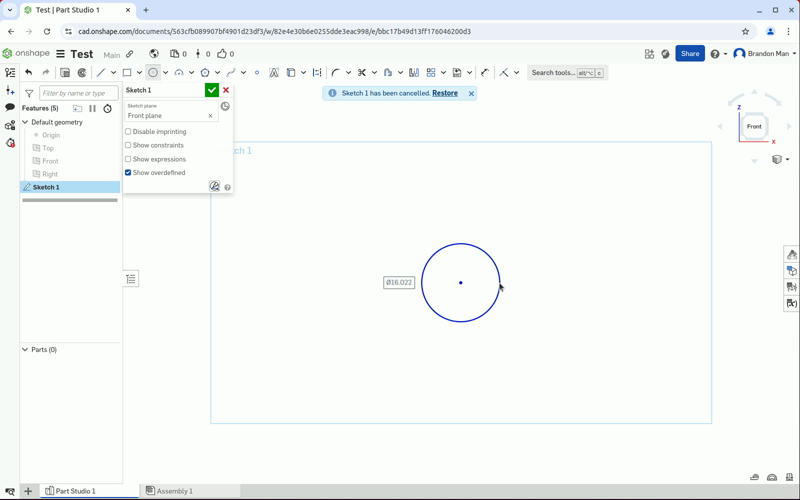
key(c)
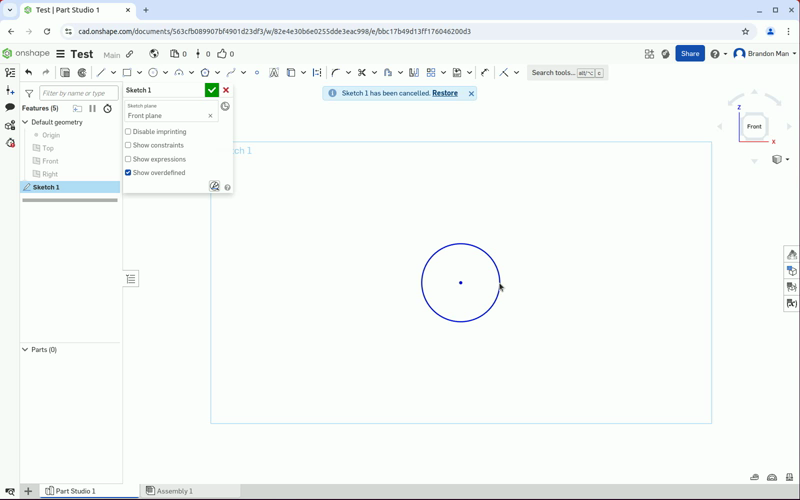
key_down(shift)
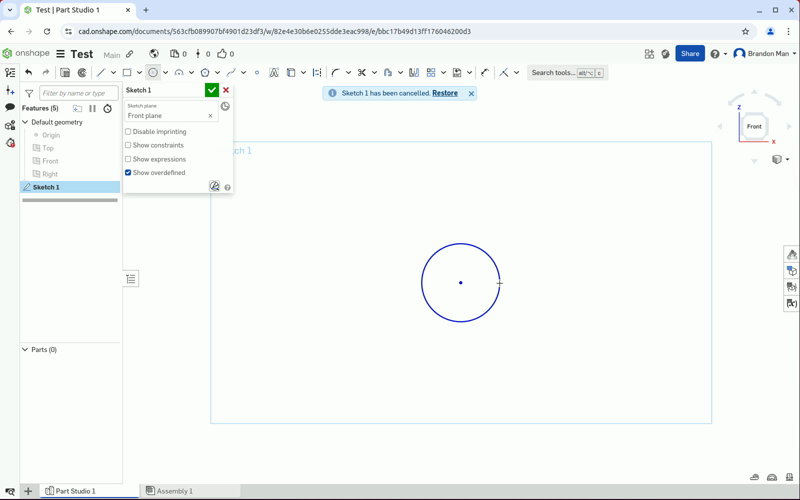
mouse_move(460, 282)
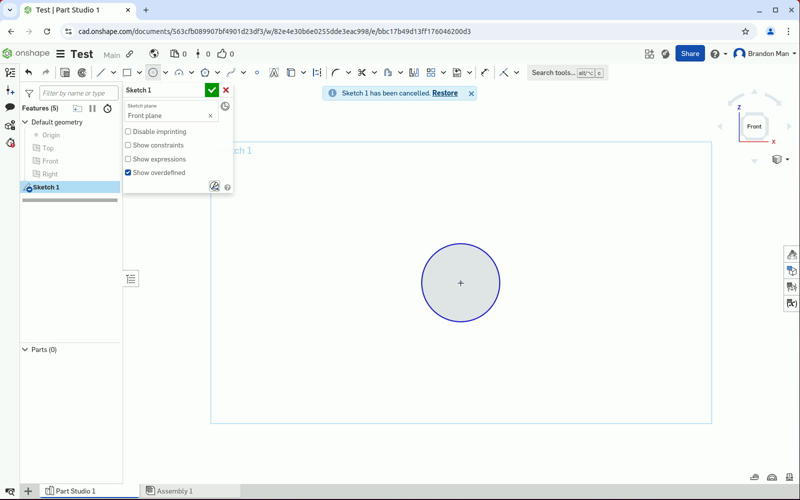
click(460, 282)
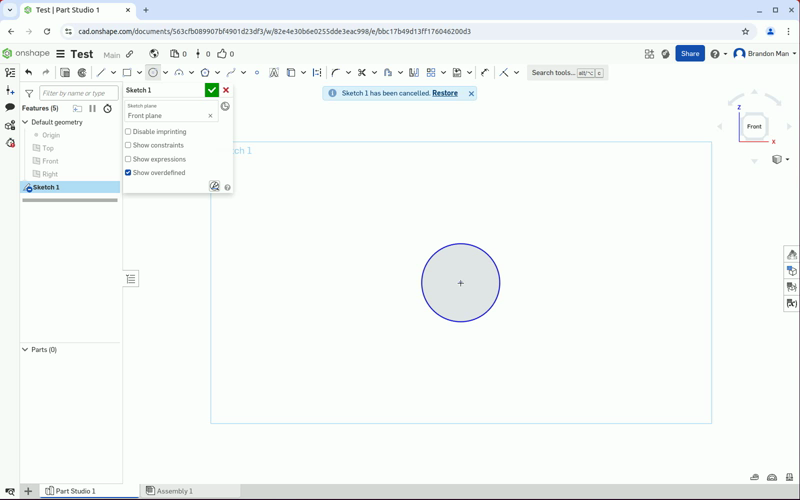
key_up(shift)
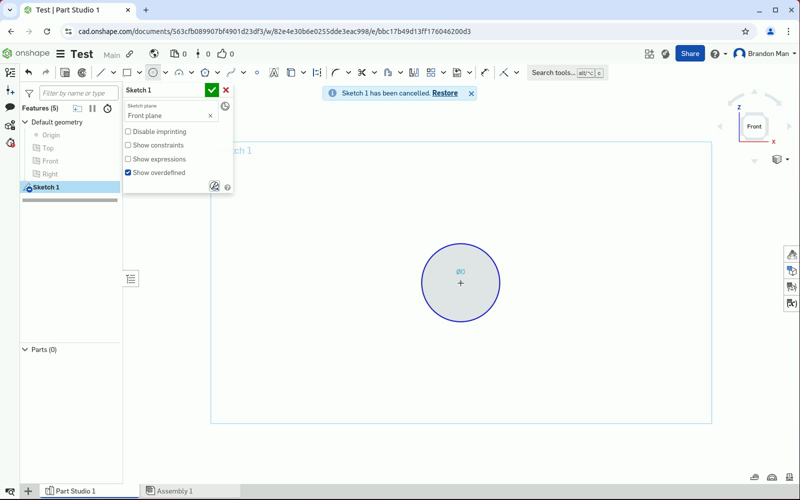
mouse_move(482, 282)
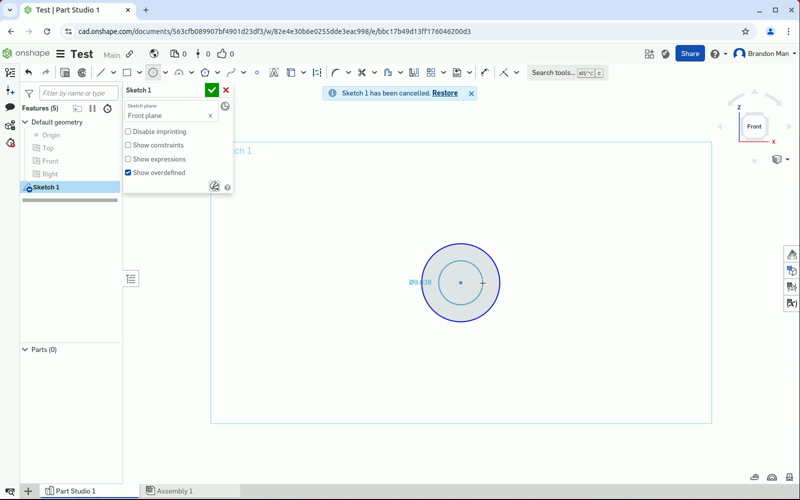
click(482, 282)
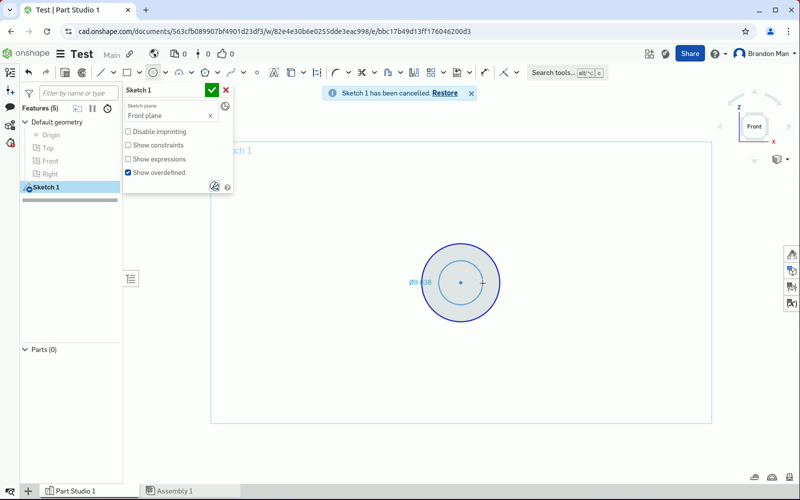
key(esc)
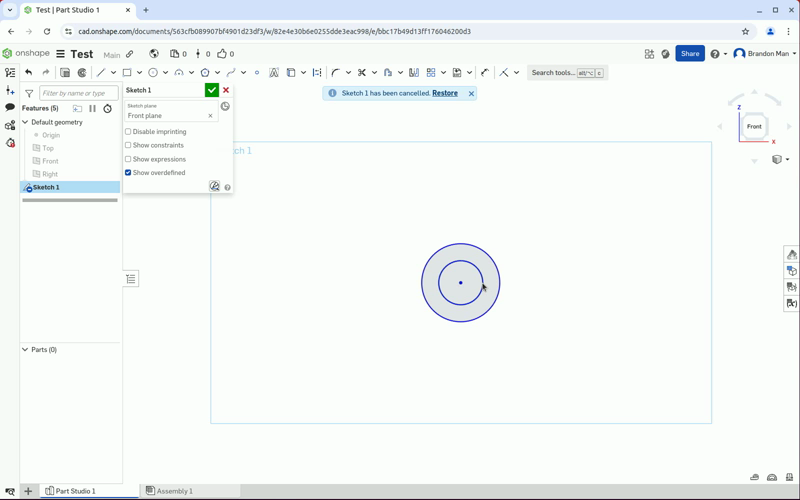
mouse_move(425, 286)
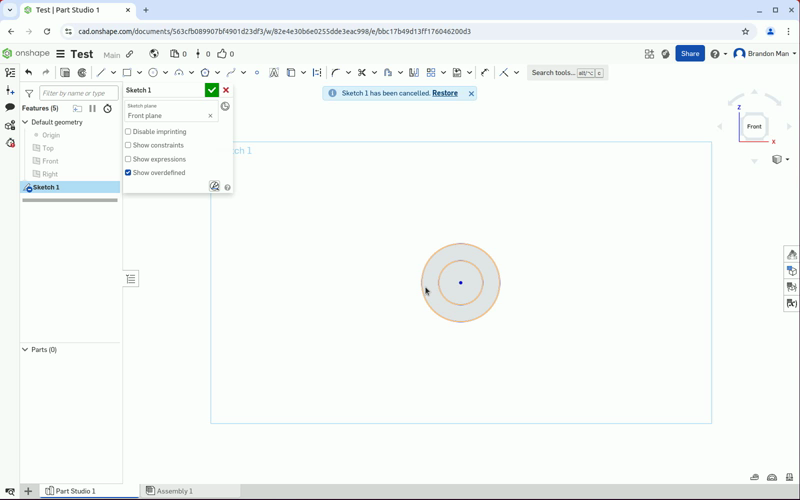
click(425, 286)
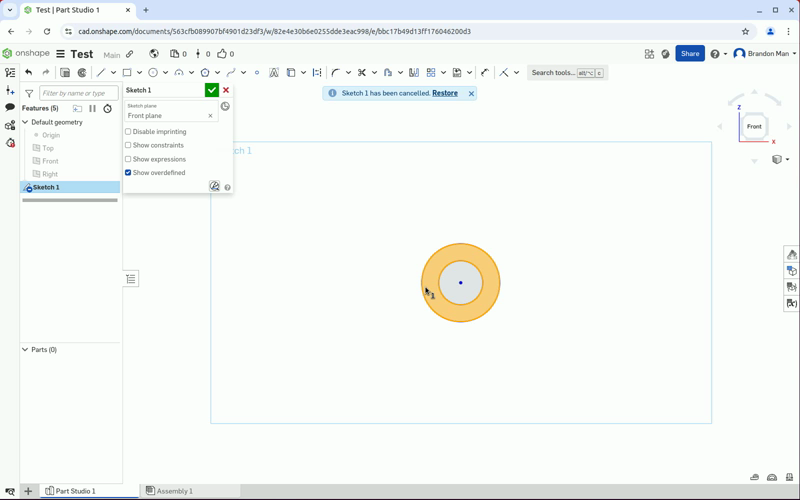
mouse_move(73, 352)
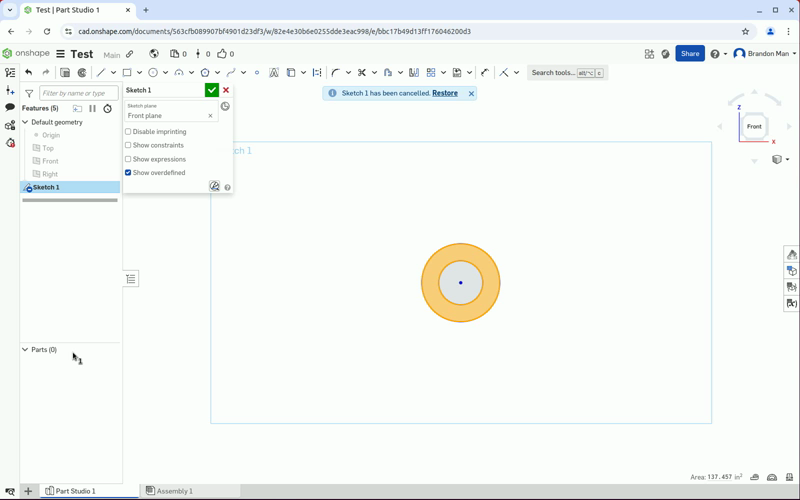
key(shift+y)
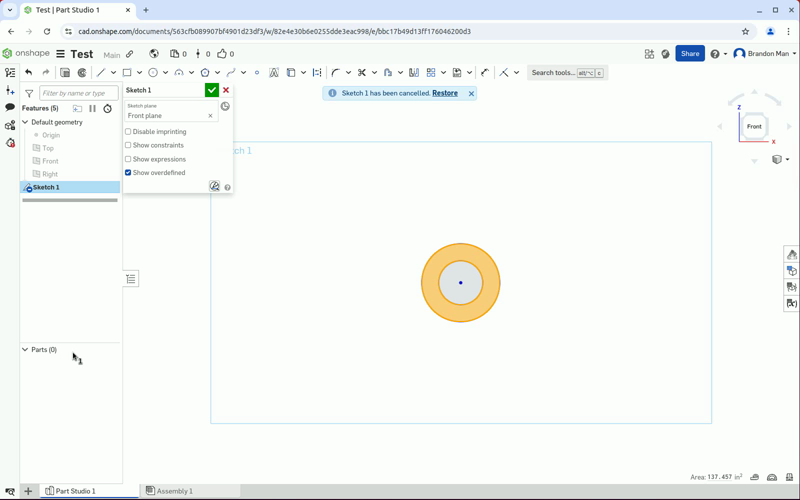
key(shift+e)
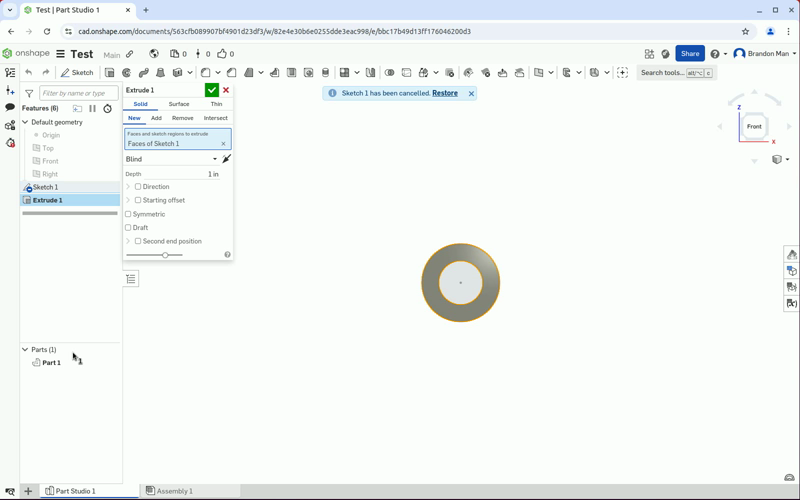
mouse_move(143, 106)
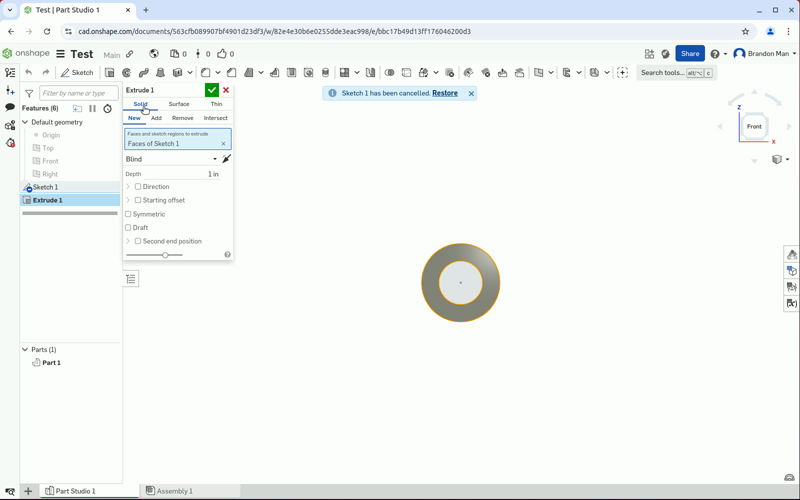
click(143, 106)
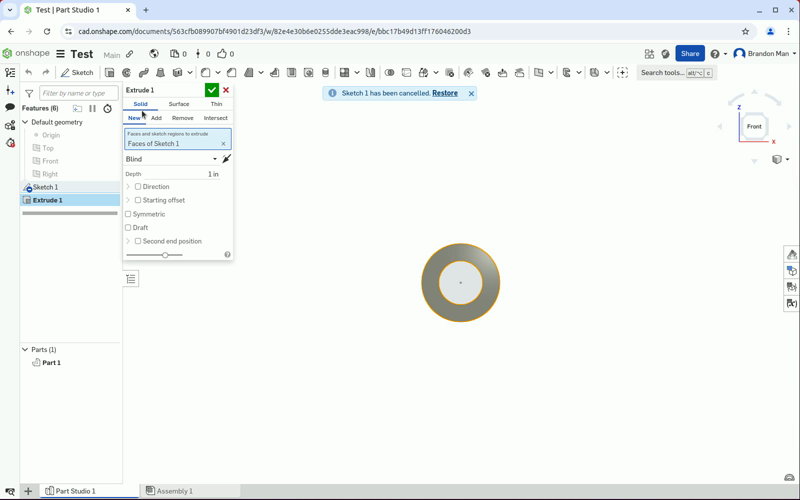
mouse_move(137, 120)
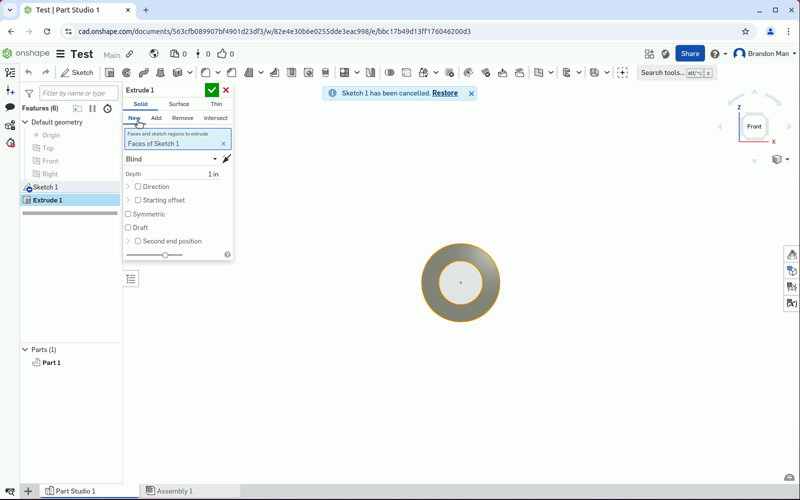
click(137, 120)
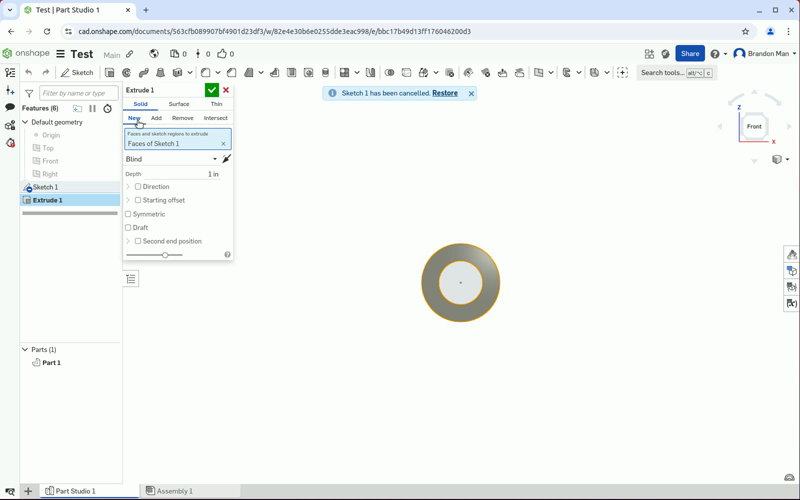
key(tab, 4)
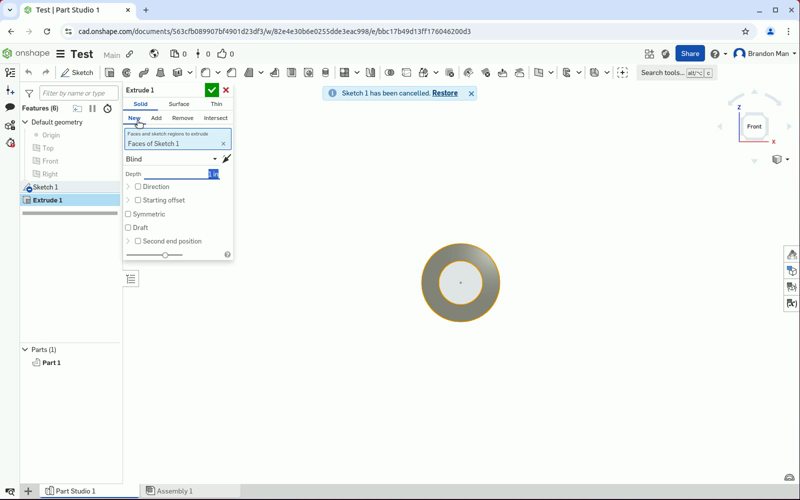
text(15.887)
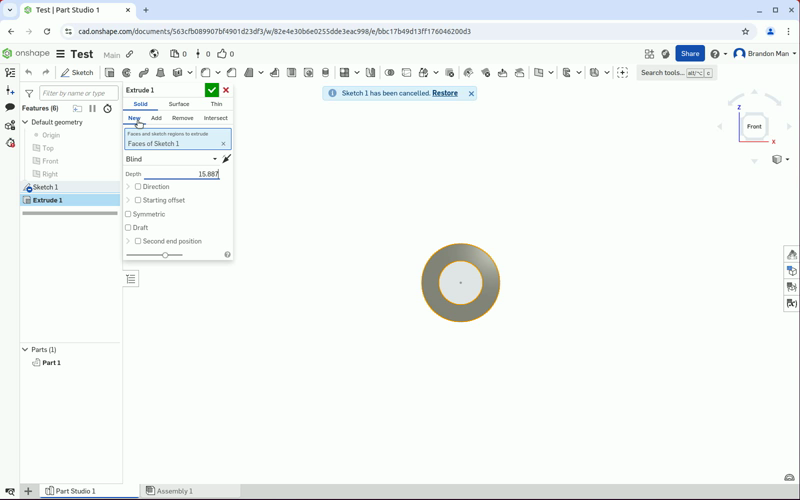
key(enter)
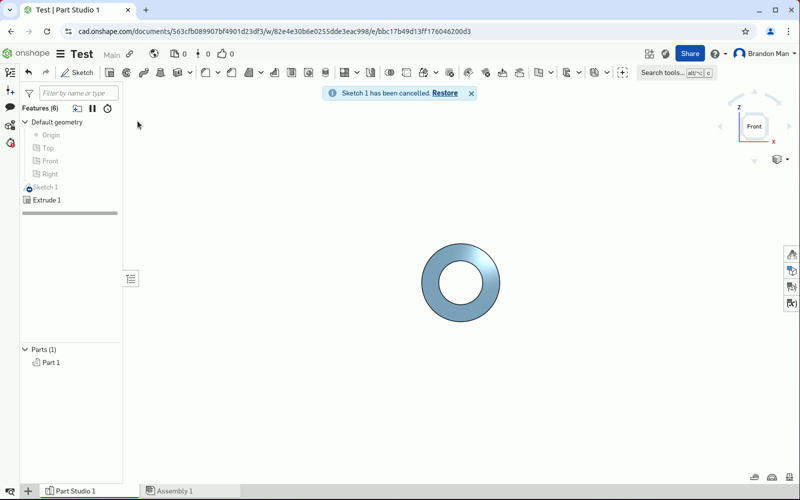
key(shift+h)
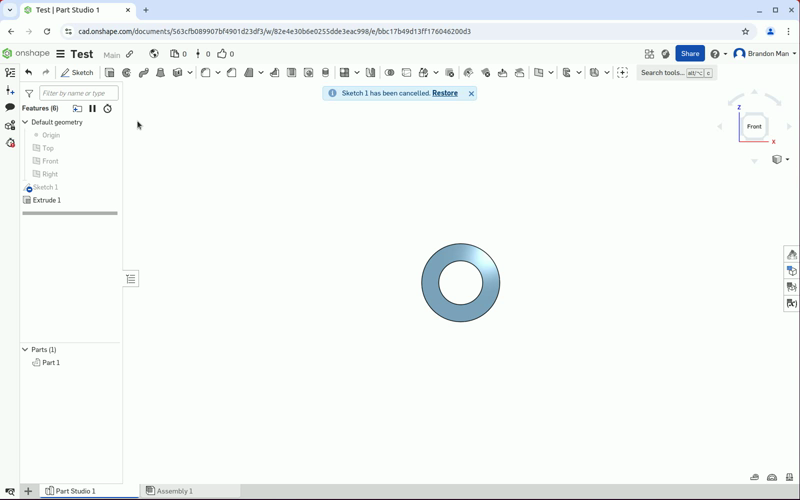
key(shift+h)
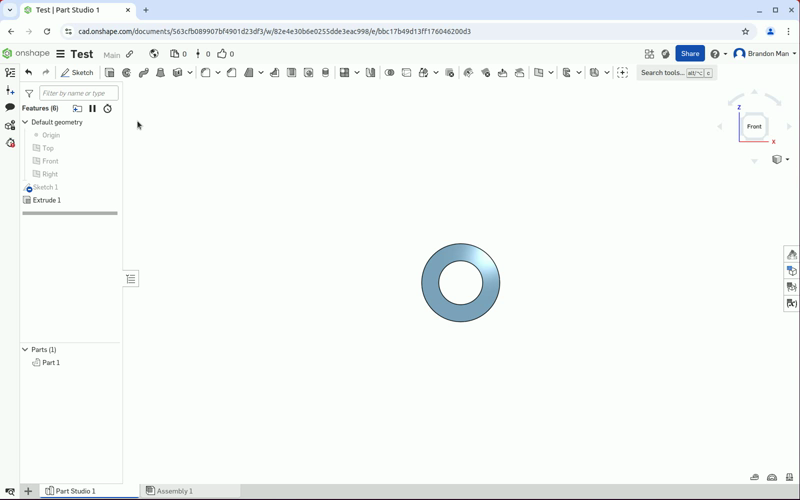
mouse_move(73, 189)
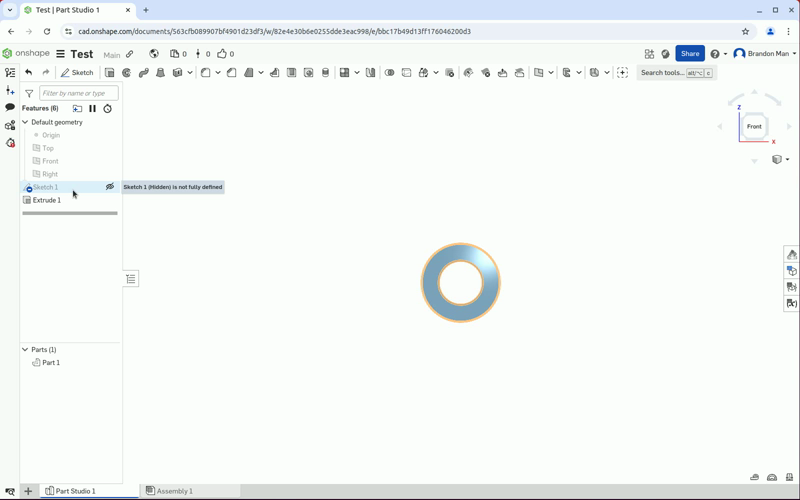
click(73, 189)
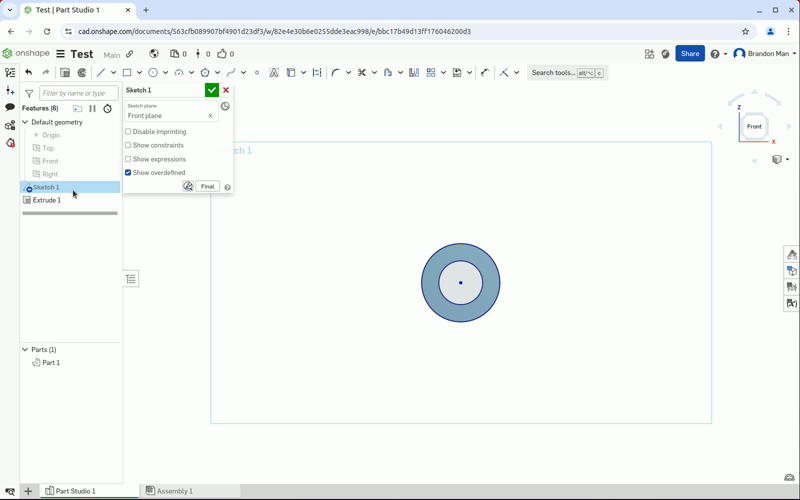
mouse_move(229, 92)
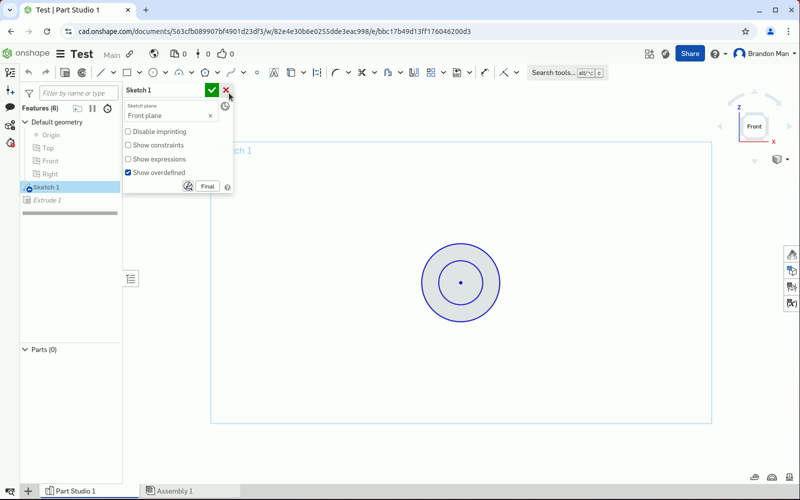
click(229, 92)
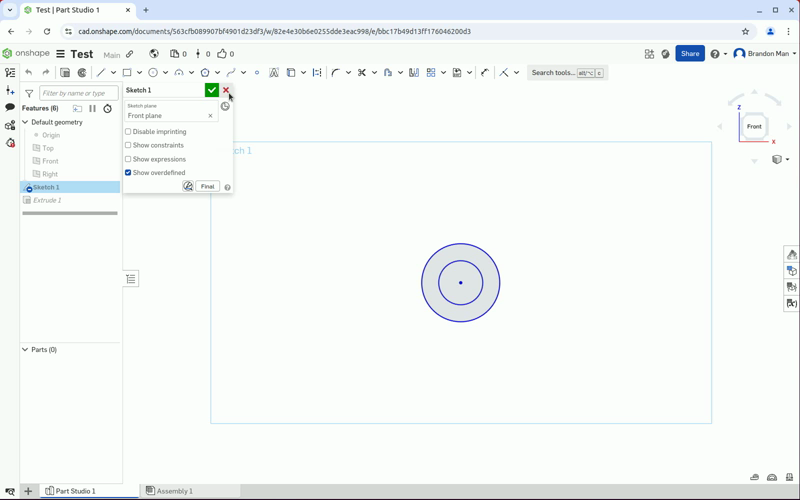
key(shift+s)
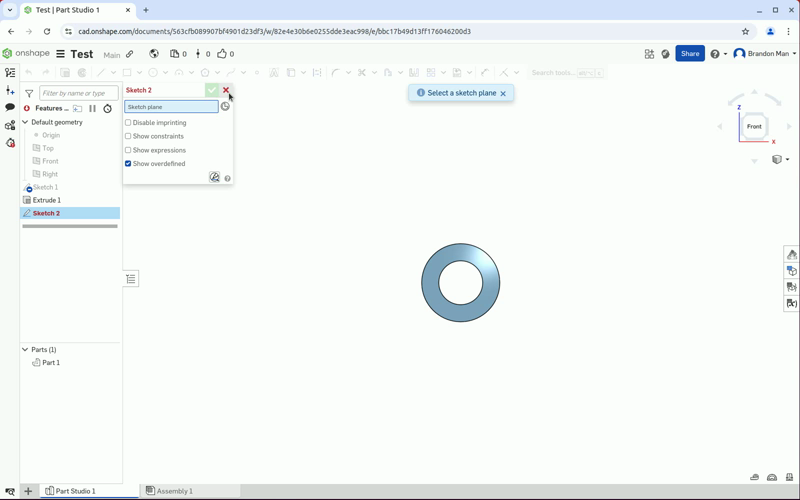
mouse_move(73, 163)
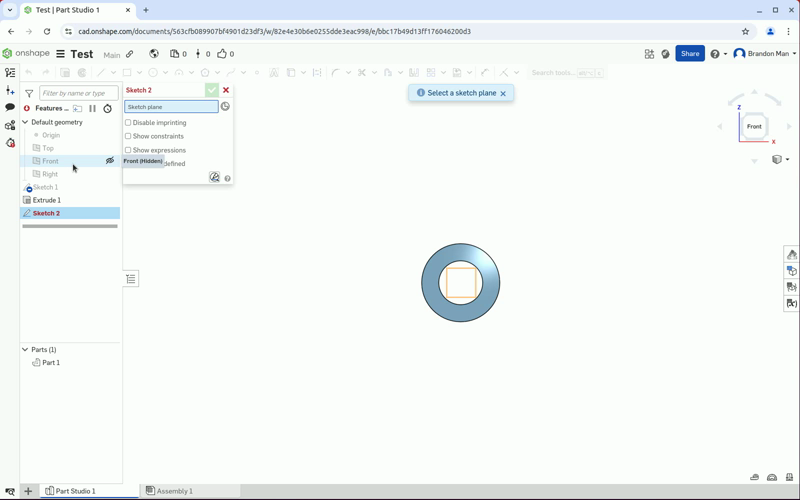
click(73, 163)
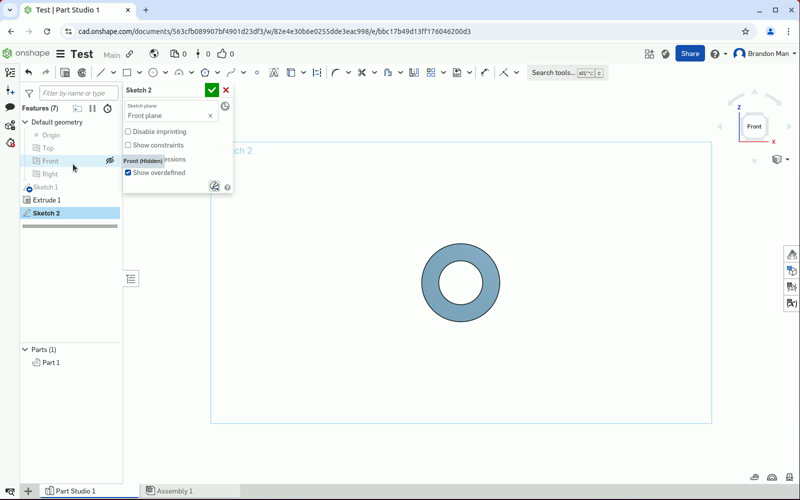
mouse_move(73, 352)
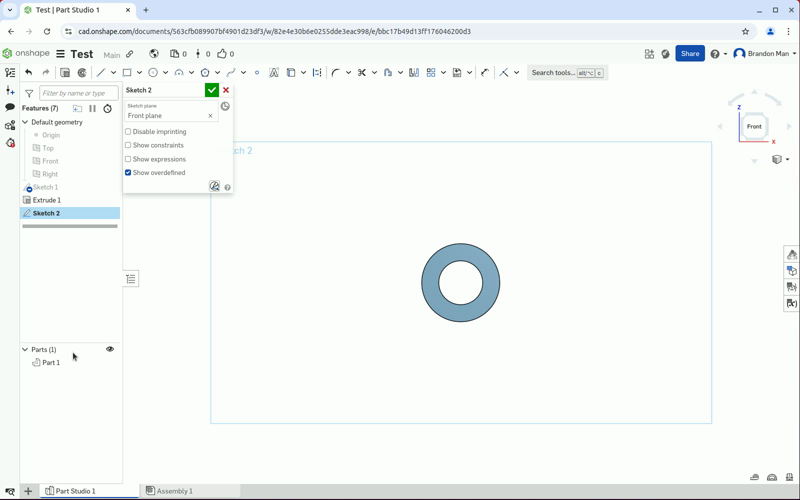
key(y)
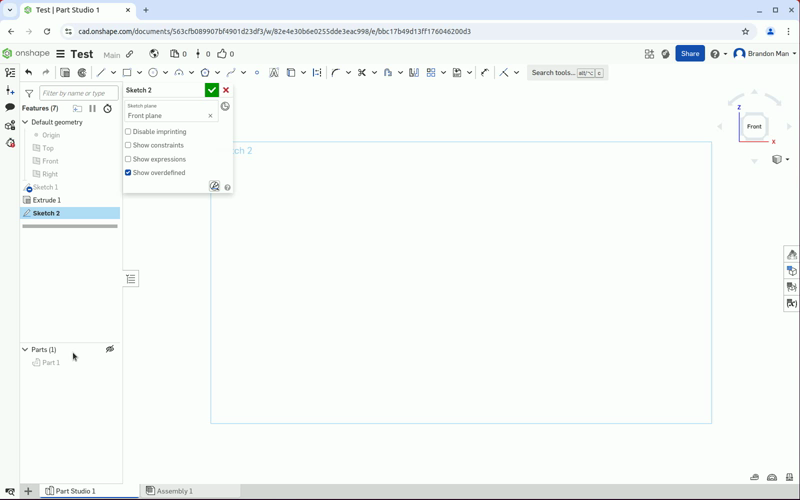
key(l)
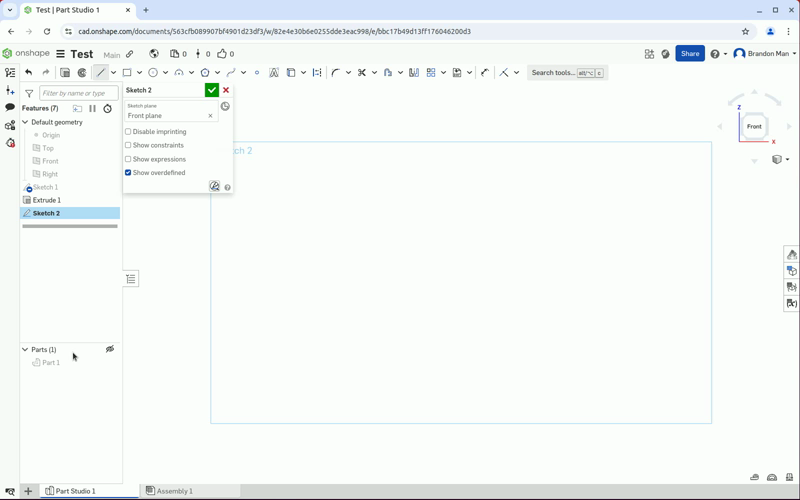
key_down(shift)
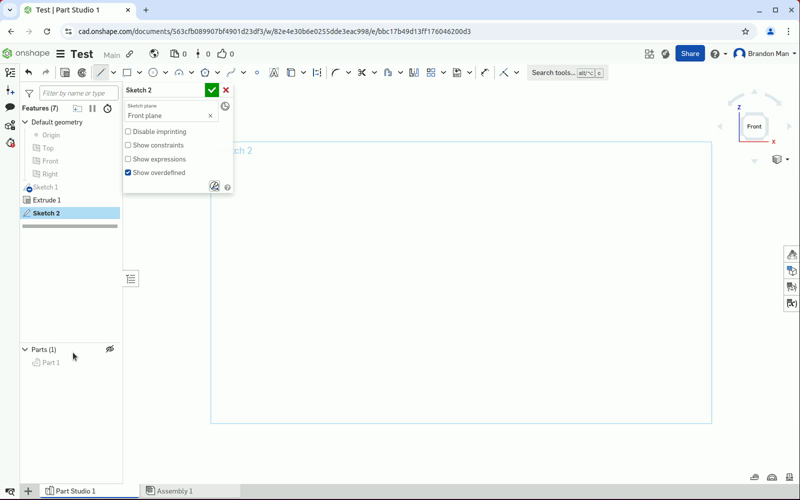
mouse_move(348, 351)
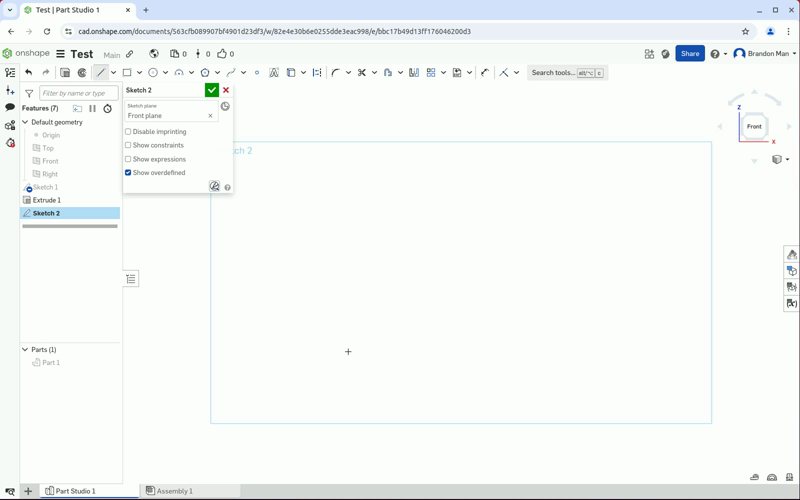
click(348, 351)
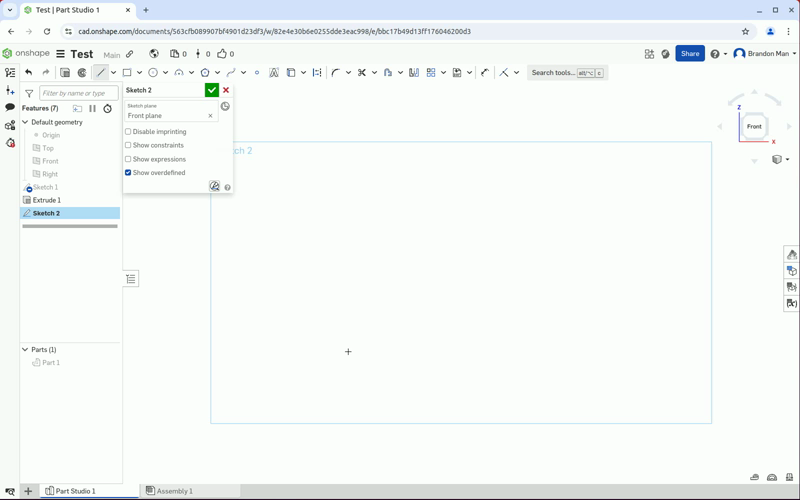
key_up(shift)
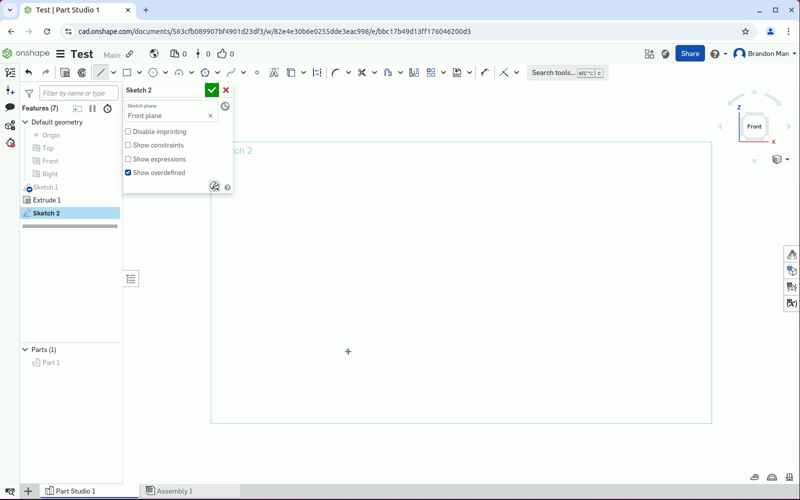
key_down(shift)
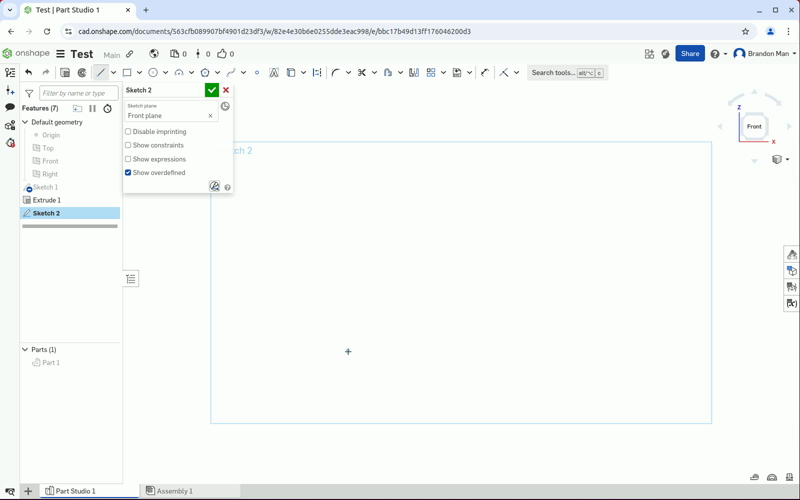
mouse_move(572, 351)
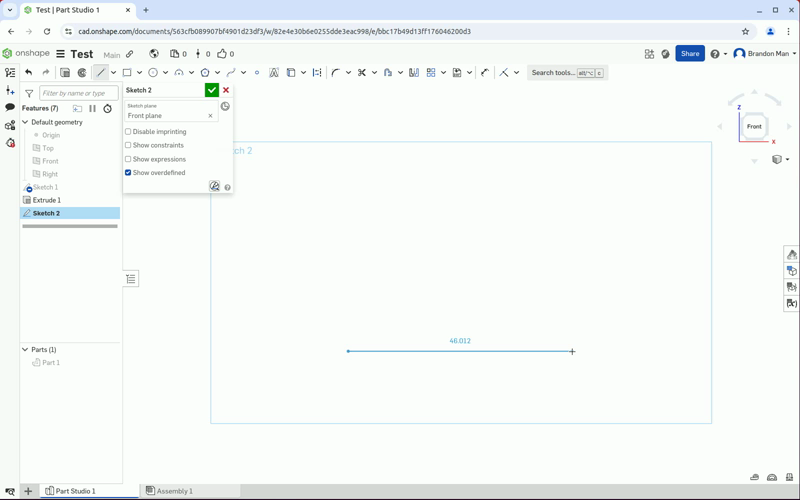
click(572, 351)
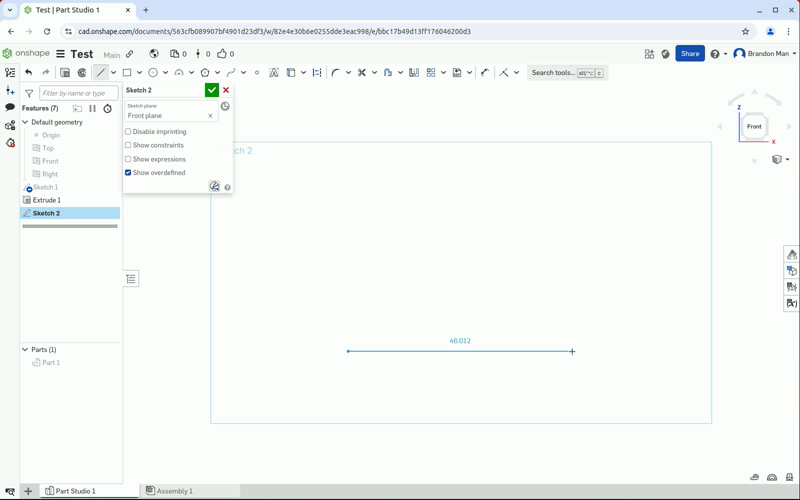
key_up(shift)
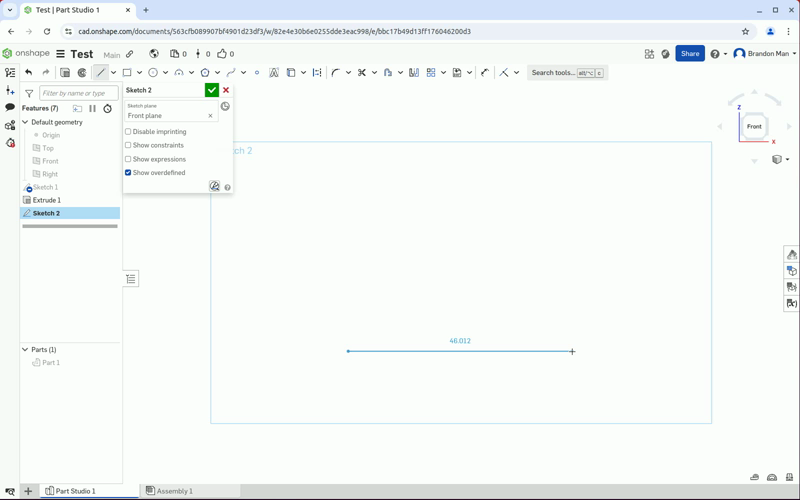
key_down(shift)
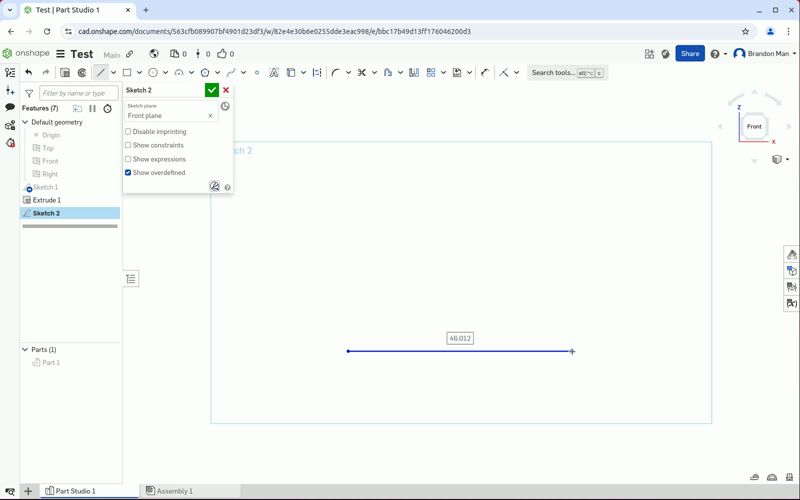
mouse_move(572, 216)
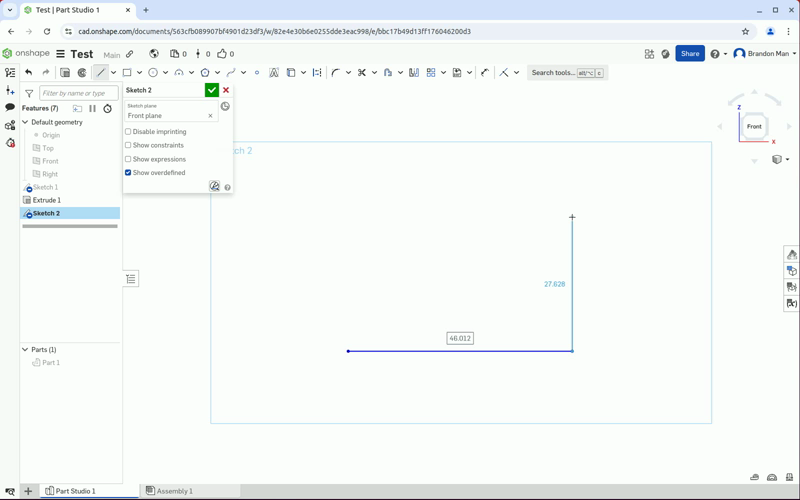
click(572, 216)
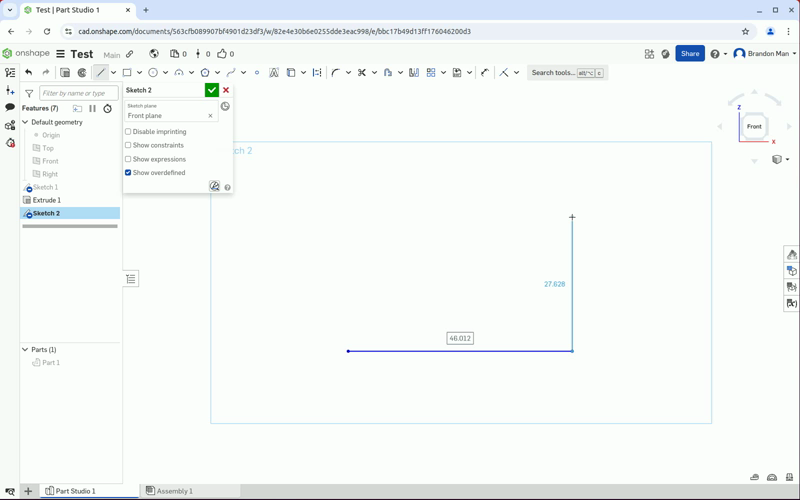
key_up(shift)
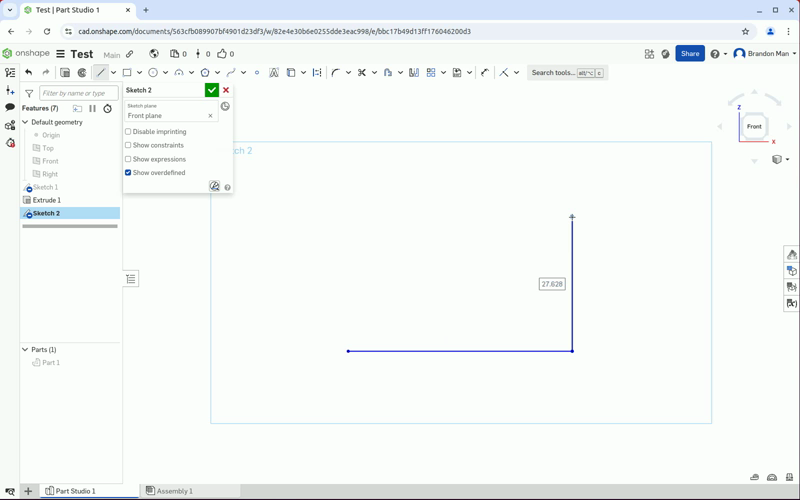
key_down(shift)
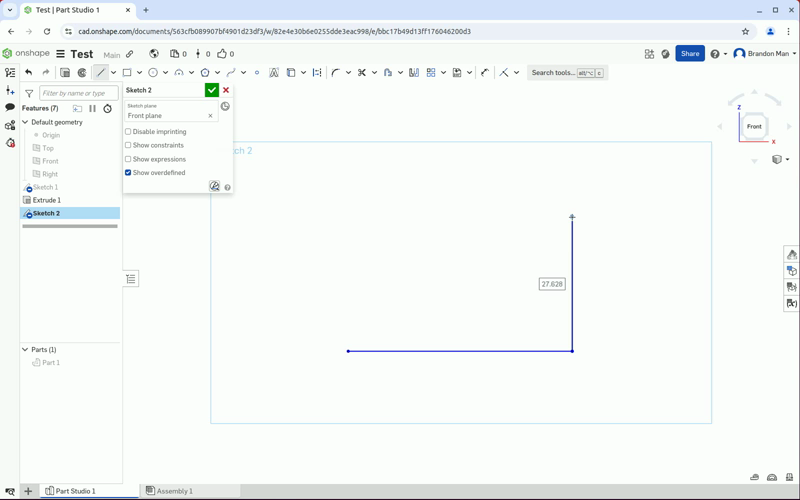
mouse_move(348, 216)
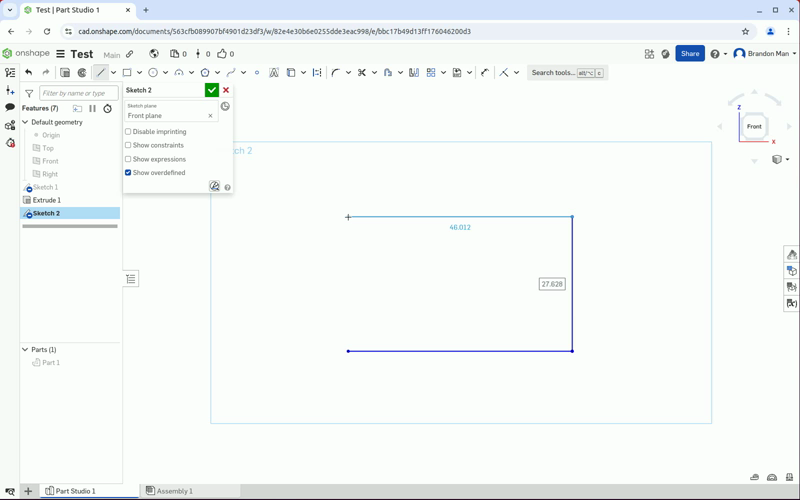
click(348, 216)
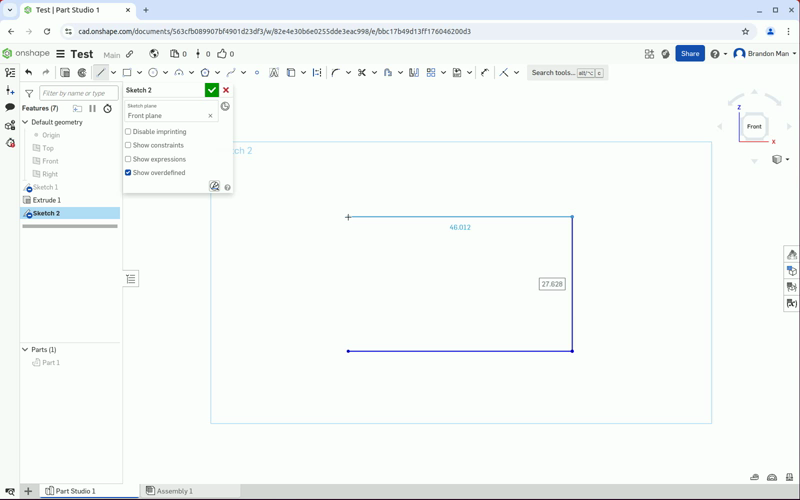
key_up(shift)
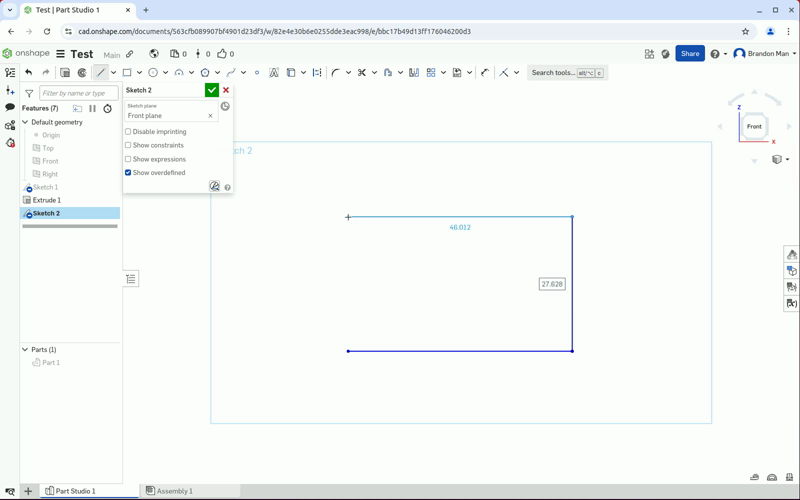
key_down(shift)
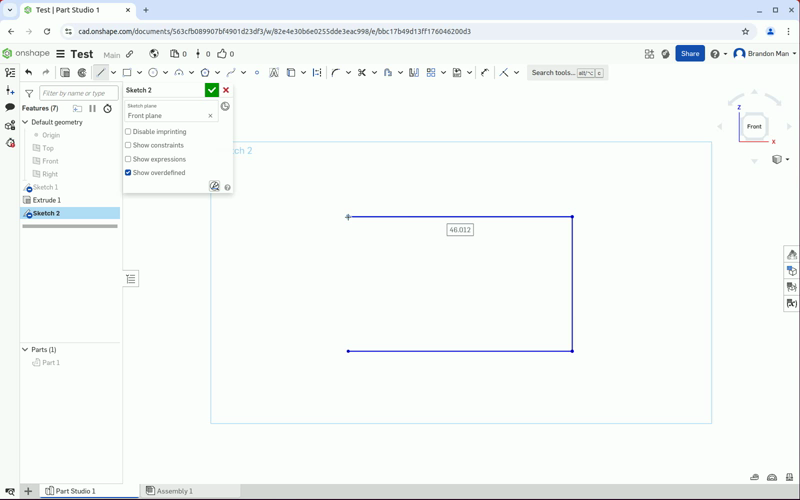
mouse_move(348, 351)
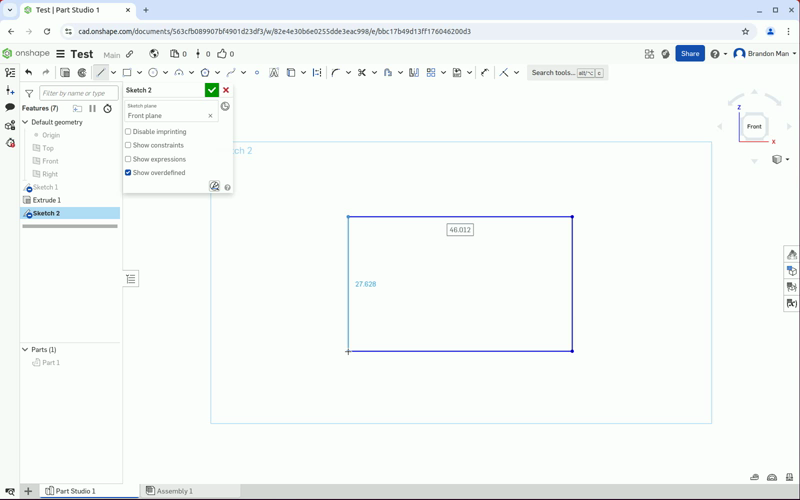
key_up(shift)
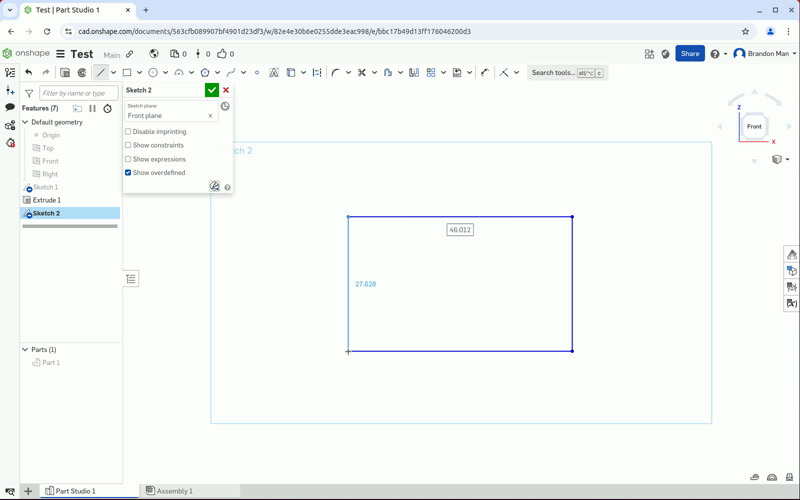
click(348, 351)
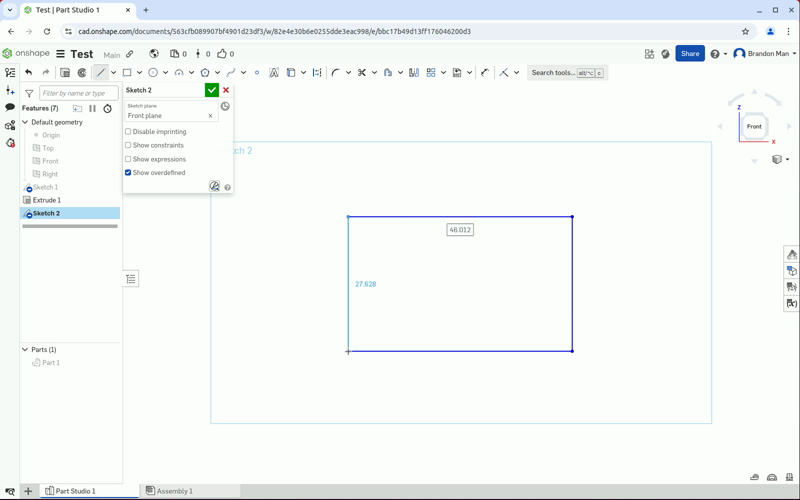
key(esc)
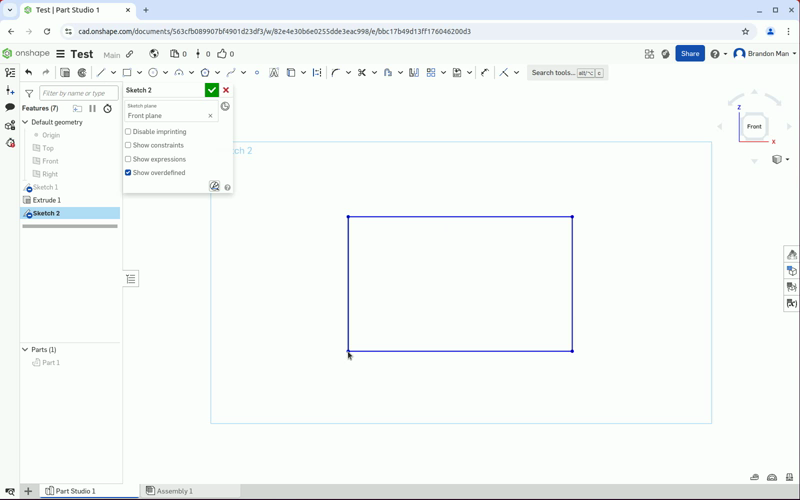
key(c)
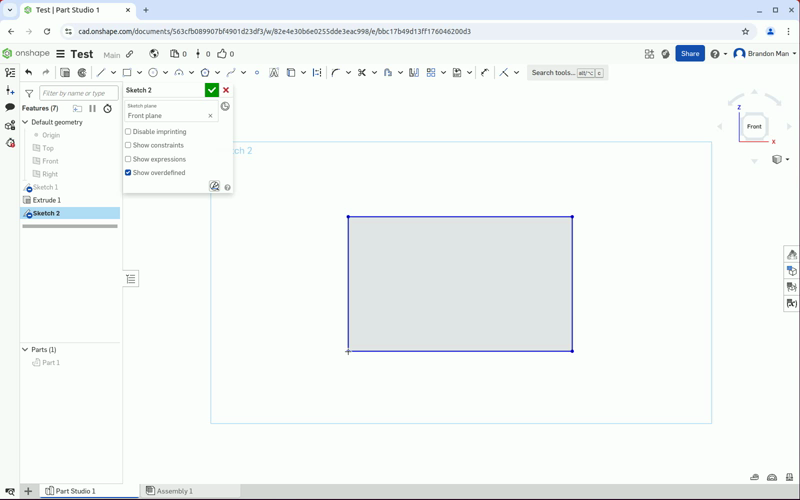
key_down(shift)
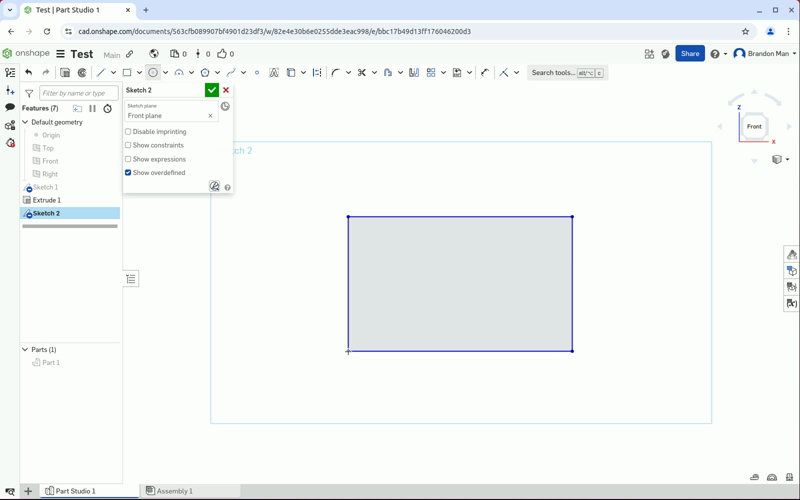
mouse_move(461, 282)
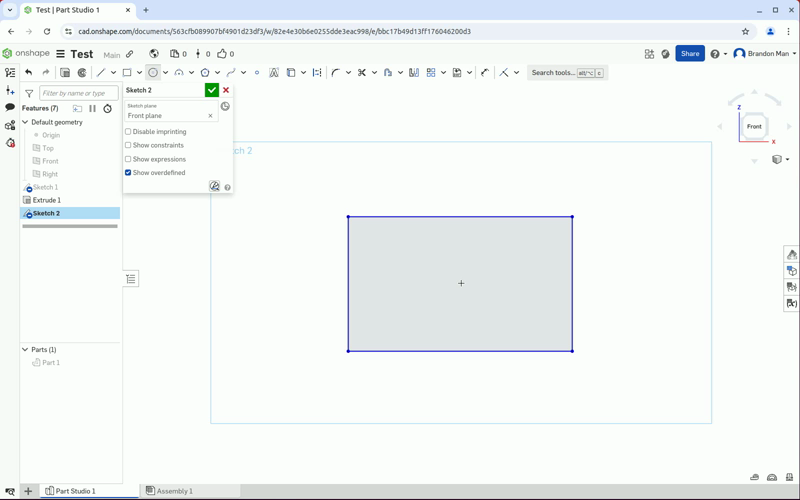
click(461, 282)
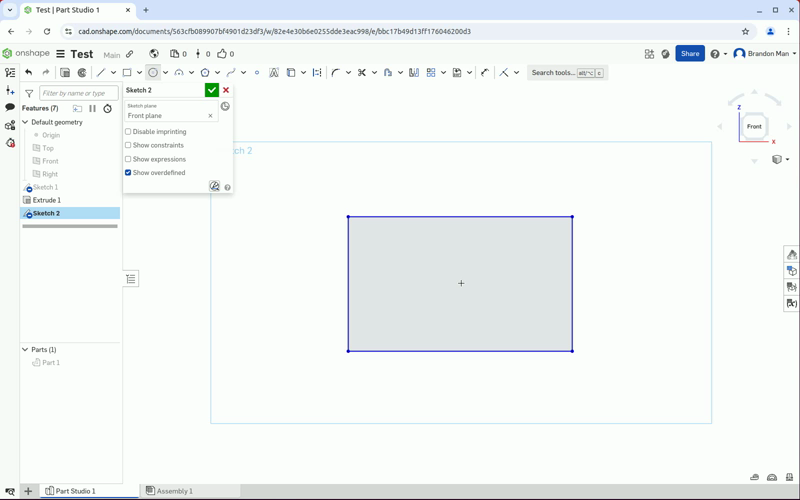
key_up(shift)
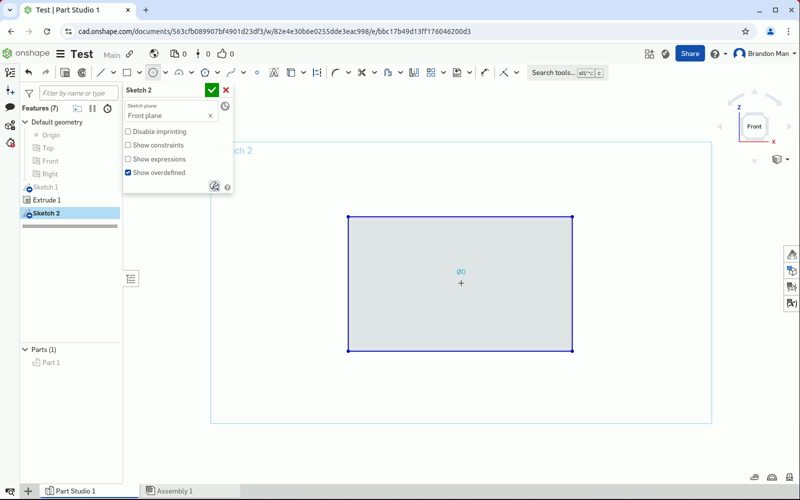
mouse_move(499, 282)
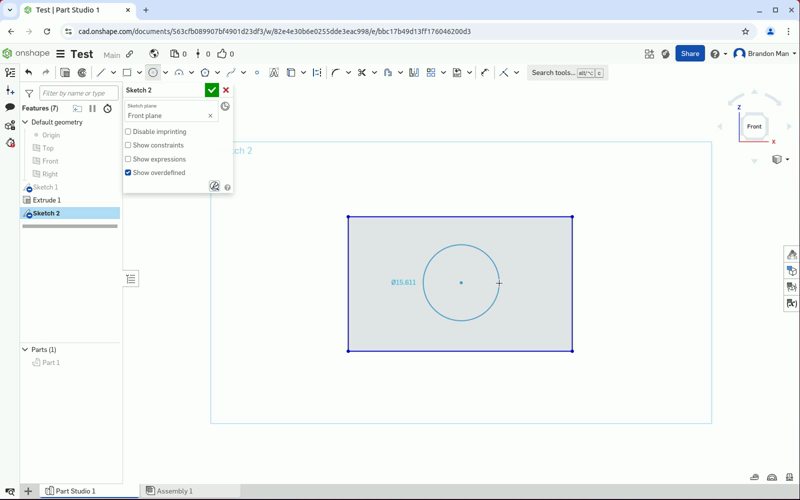
click(499, 282)
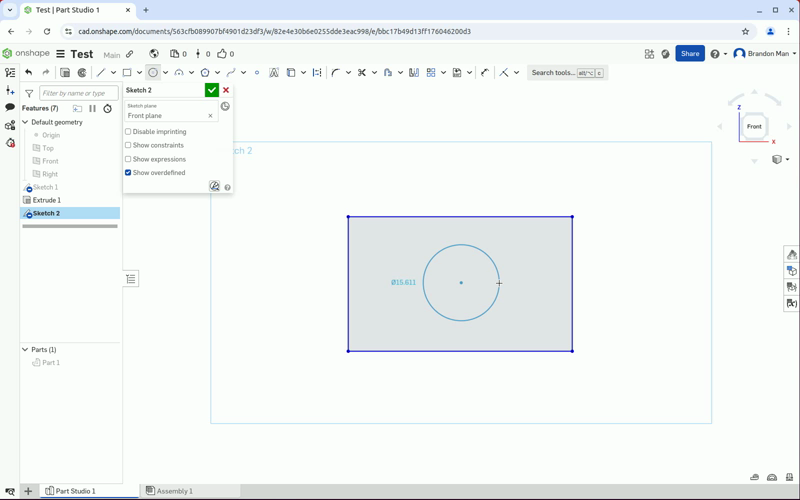
key(esc)
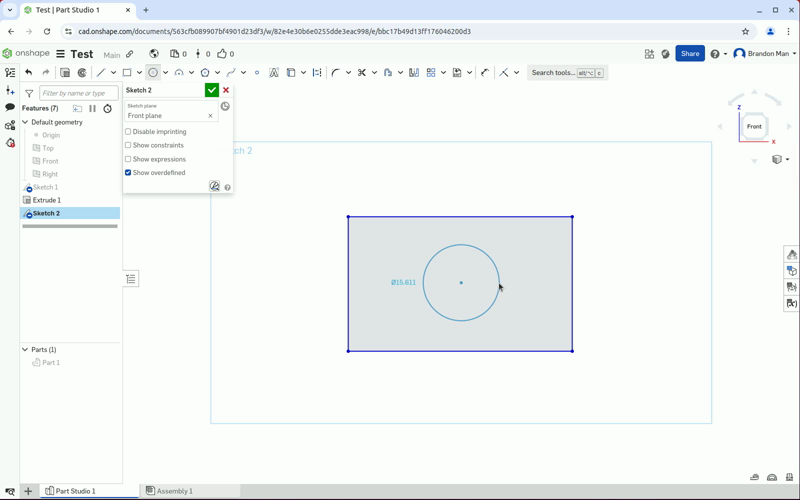
mouse_move(515, 302)
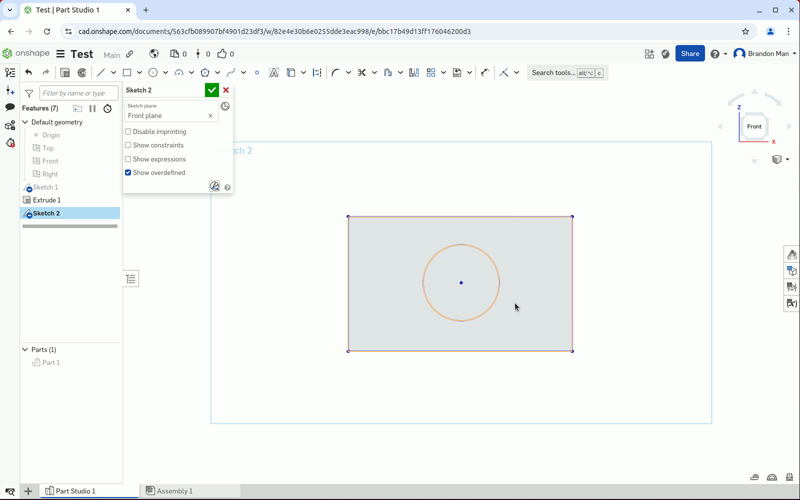
click(515, 302)
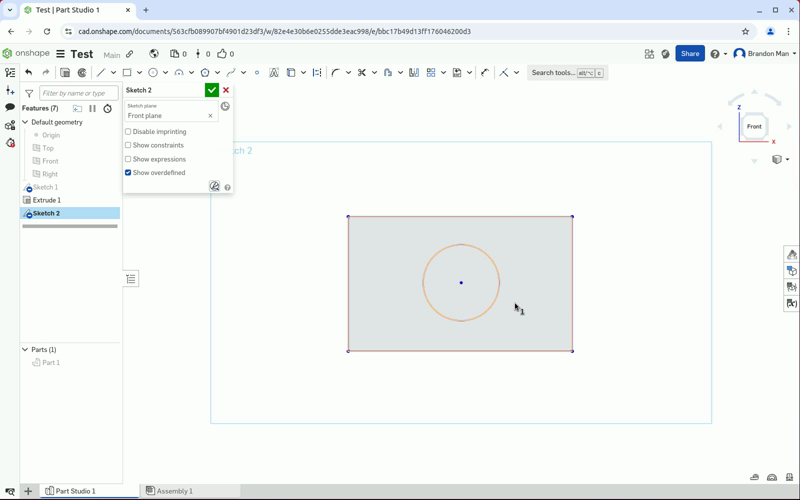
mouse_move(73, 352)
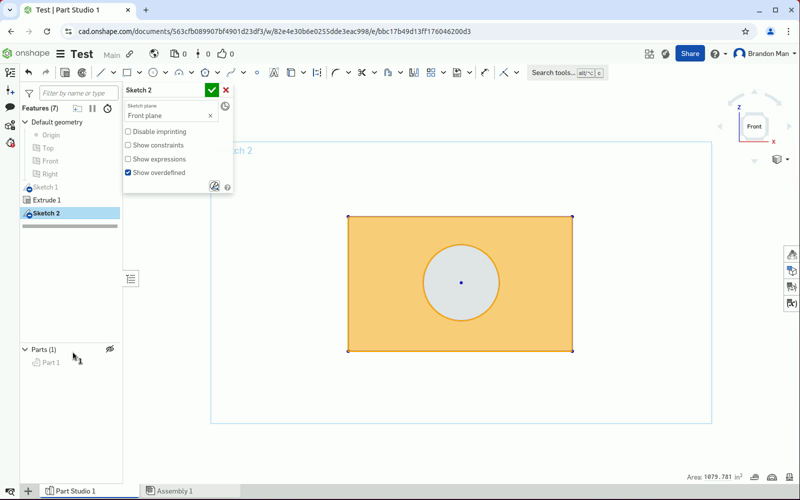
key(shift+y)
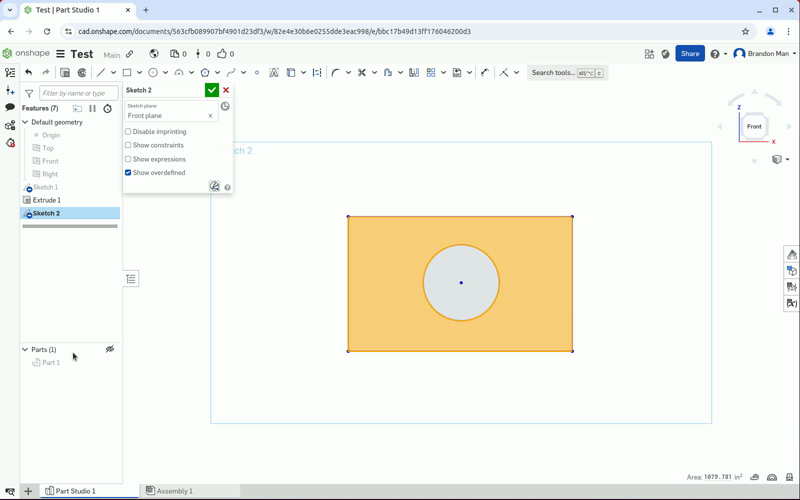
key(shift+e)
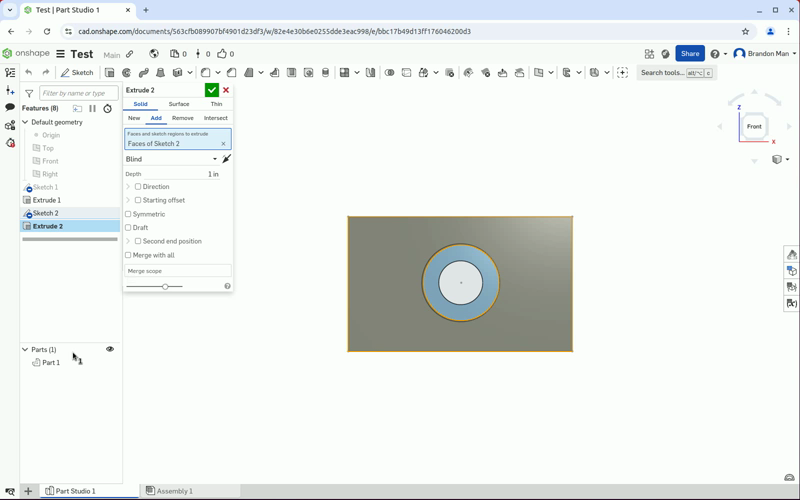
mouse_move(143, 106)
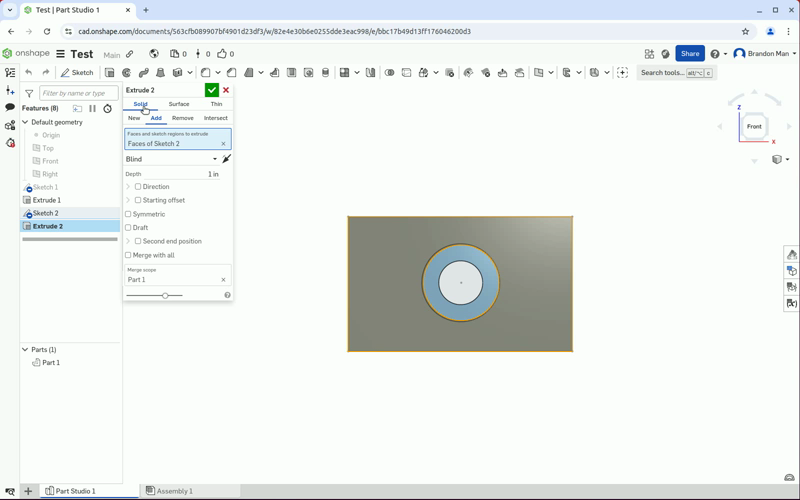
click(143, 106)
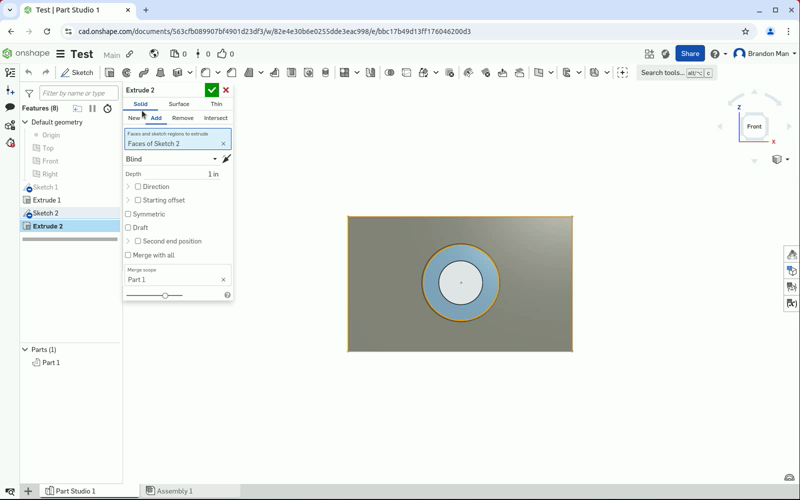
mouse_move(137, 120)
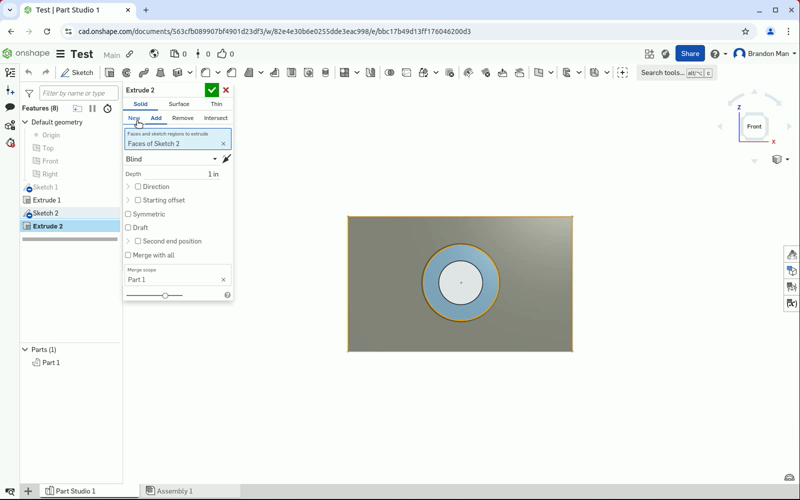
click(137, 120)
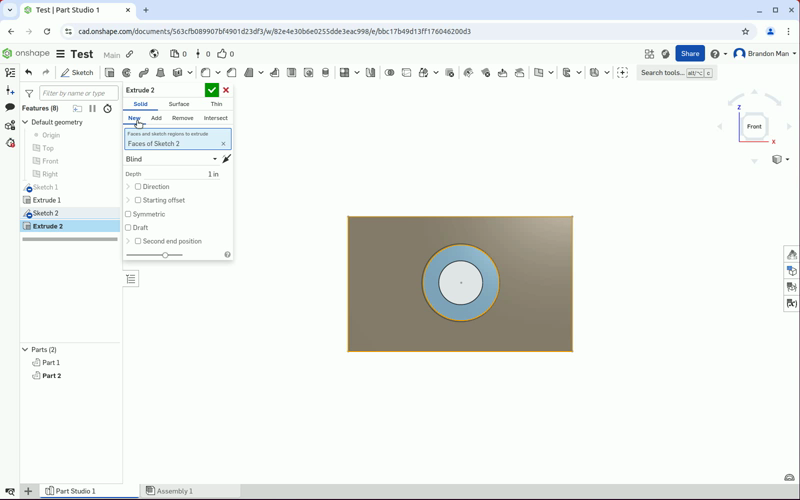
key(tab, 4)
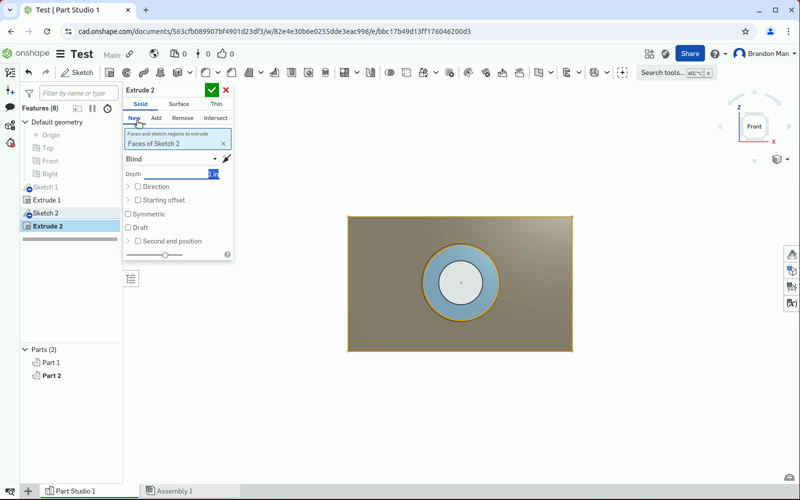
text(16.609)
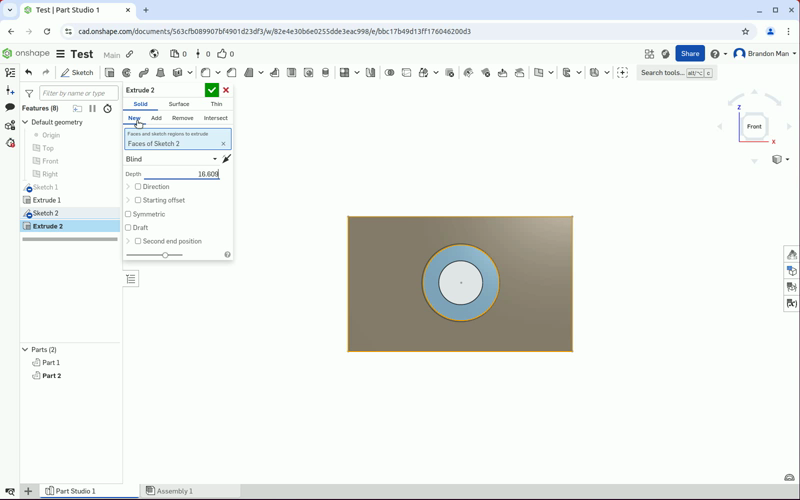
key(enter)
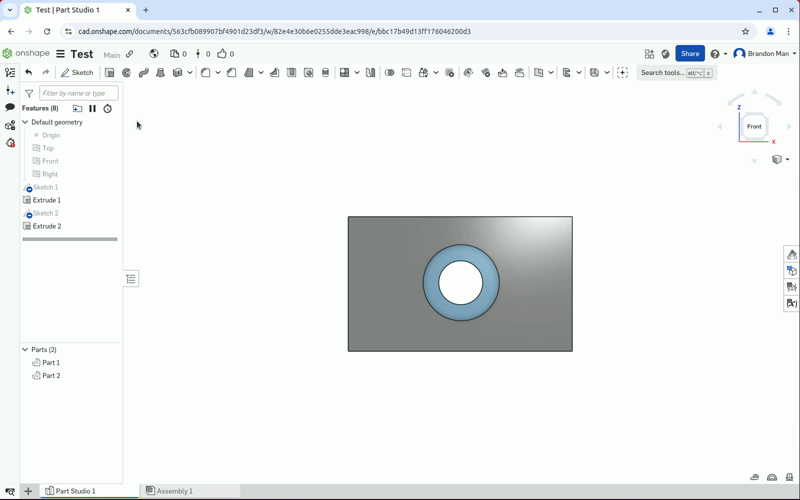
key(shift+h)
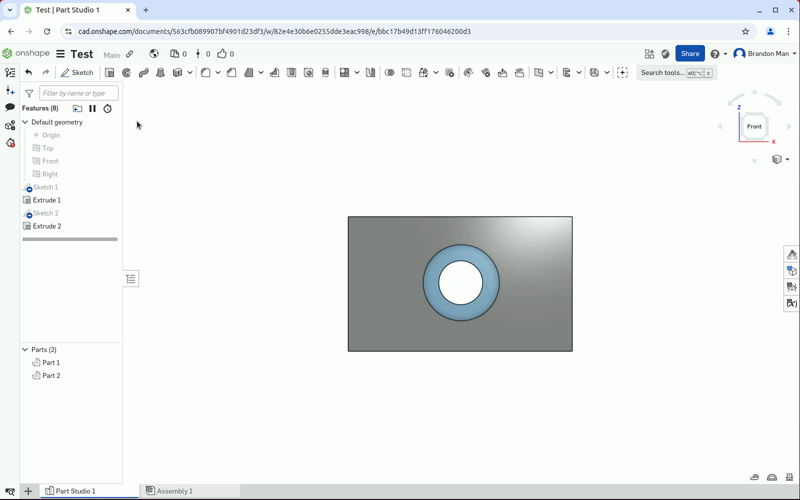
key(shift+h)
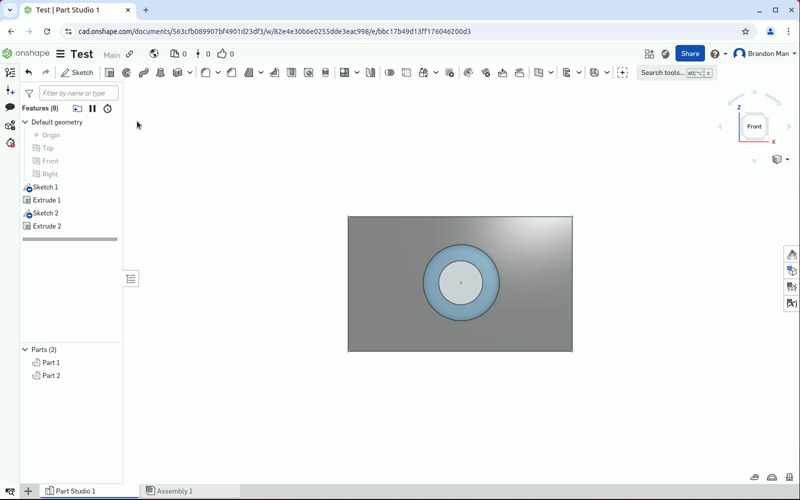
key(shift+7)
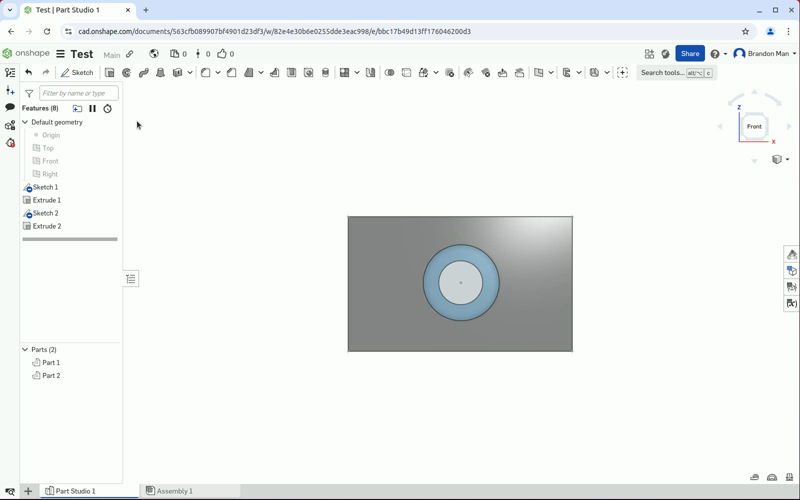
key(left, 2)
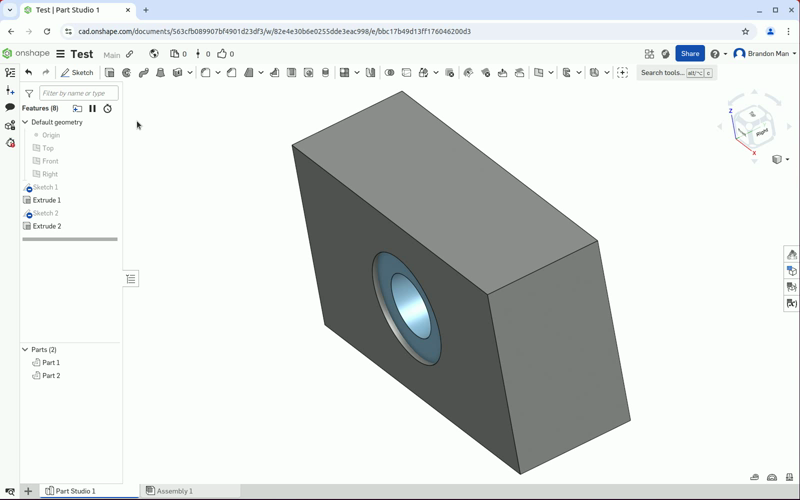
key(down, 2)
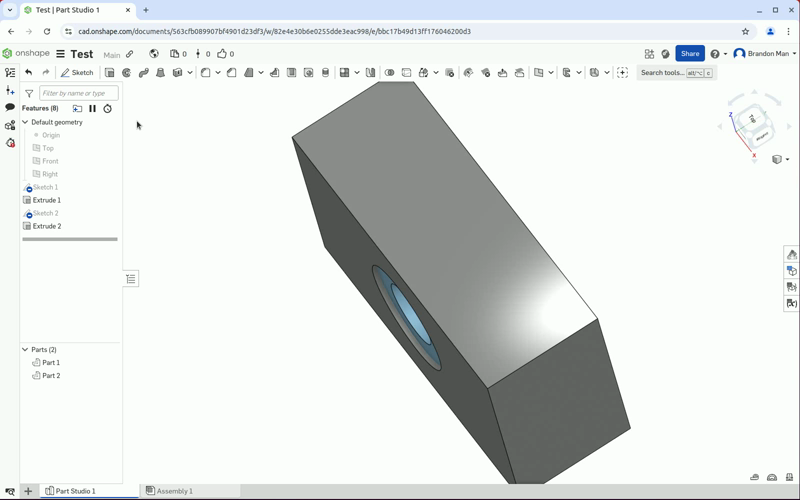
key(up, 2)
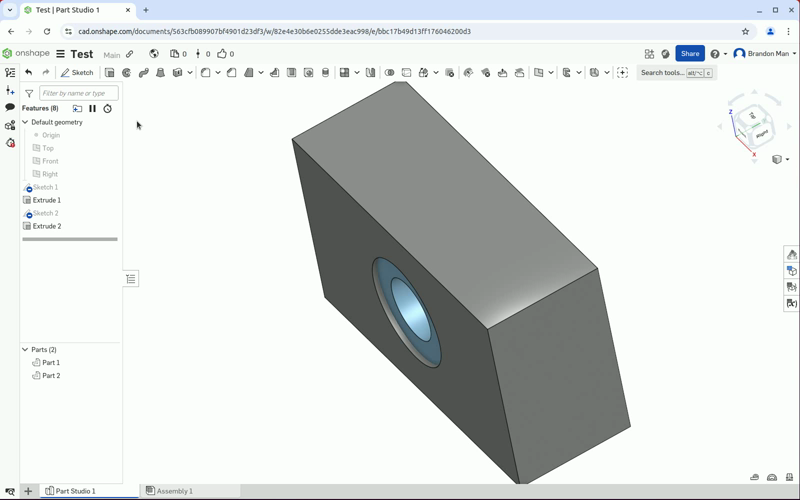
key(right, 2)
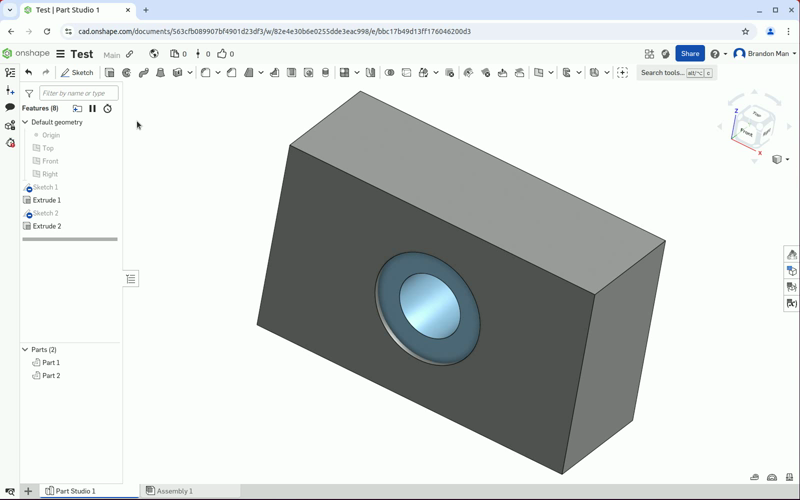
mouse_move(73, 189)
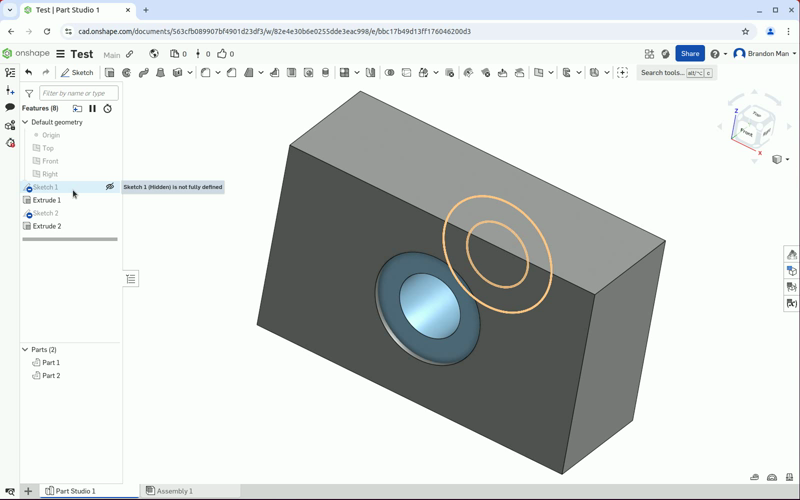
click(73, 189)